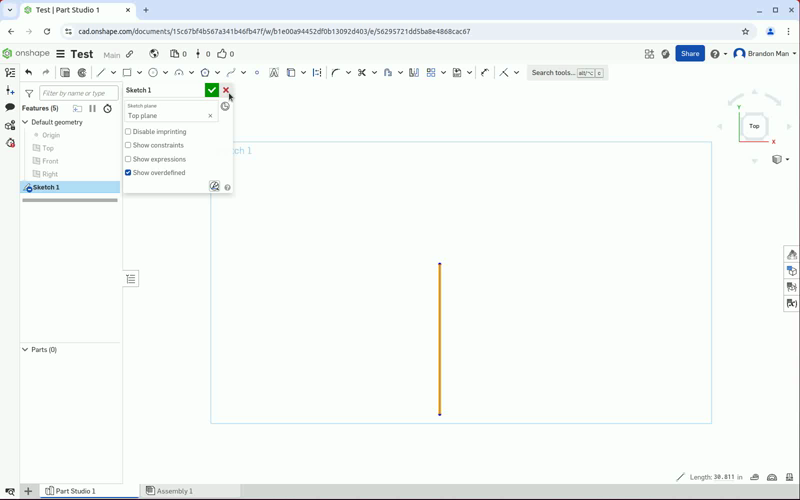
key(shift+h)
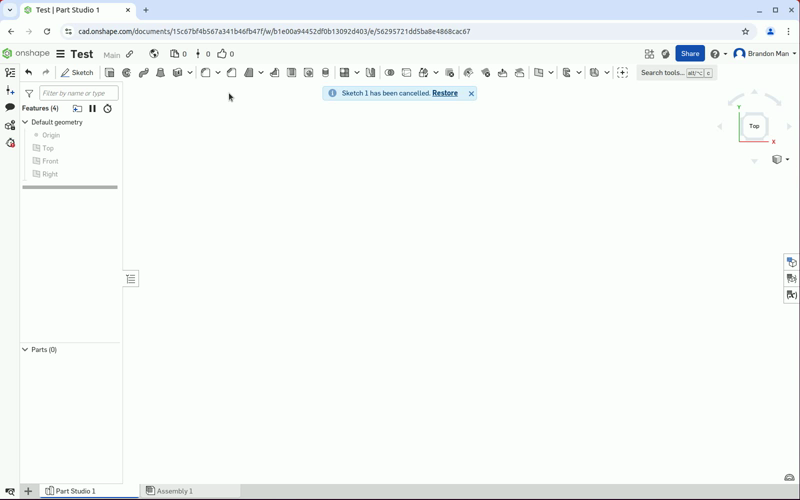
mouse_move(73, 352)
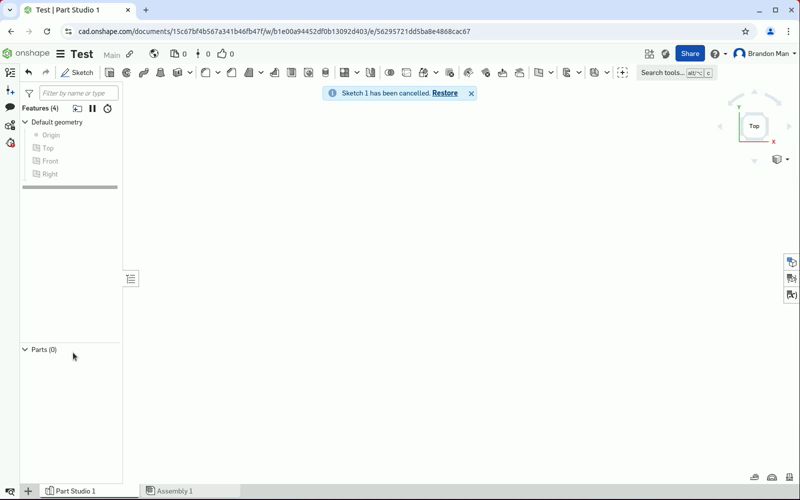
key(y)
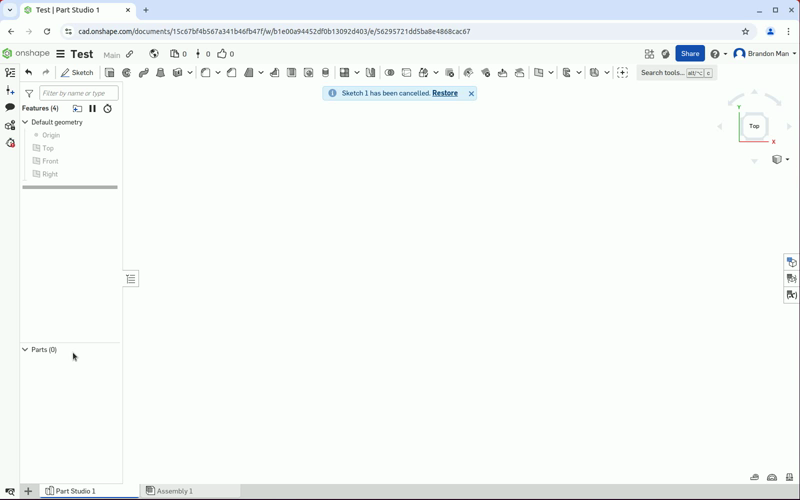
key(shift+p)
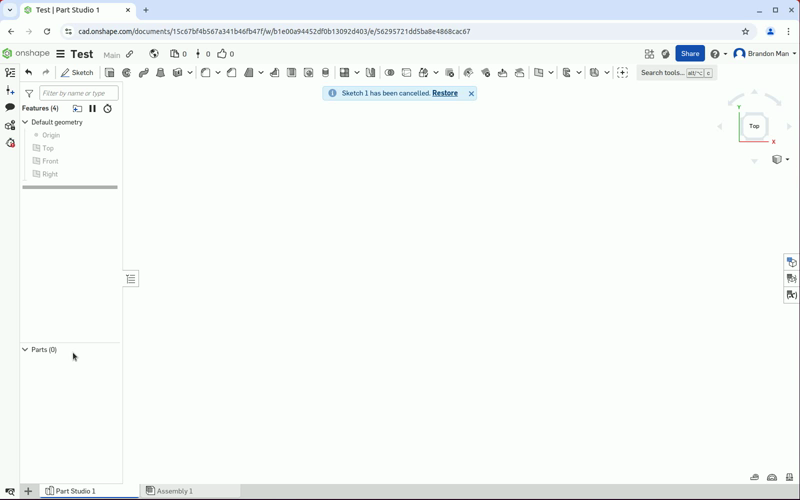
key(space)
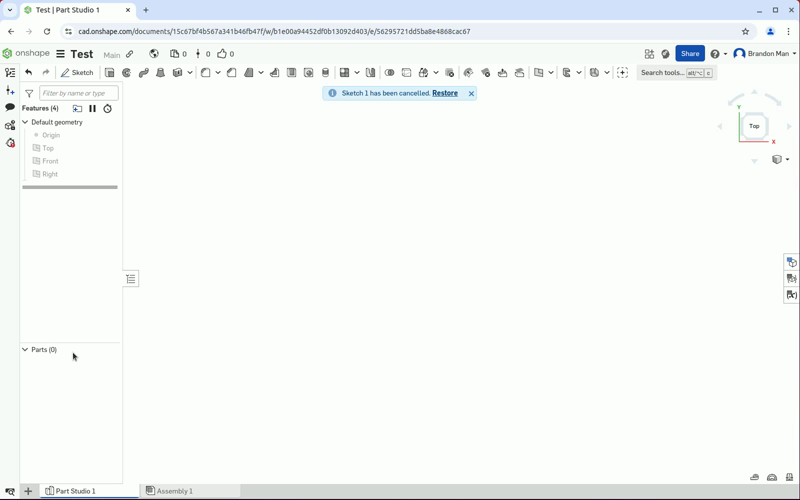
key_down(shift)
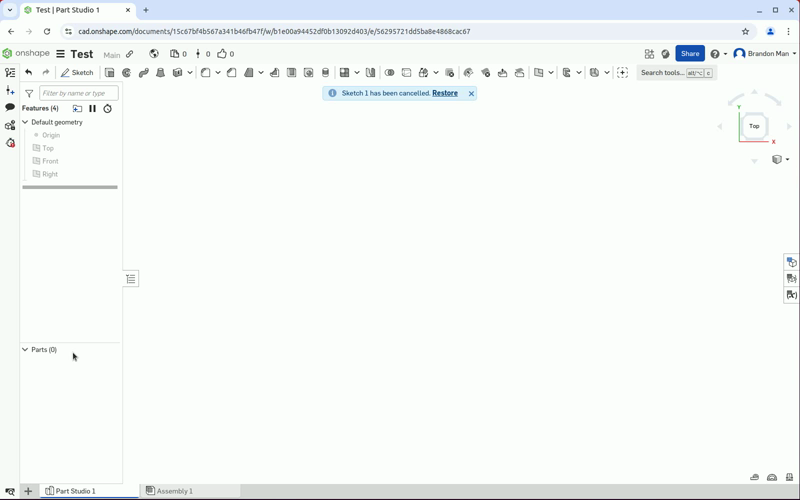
key(up)
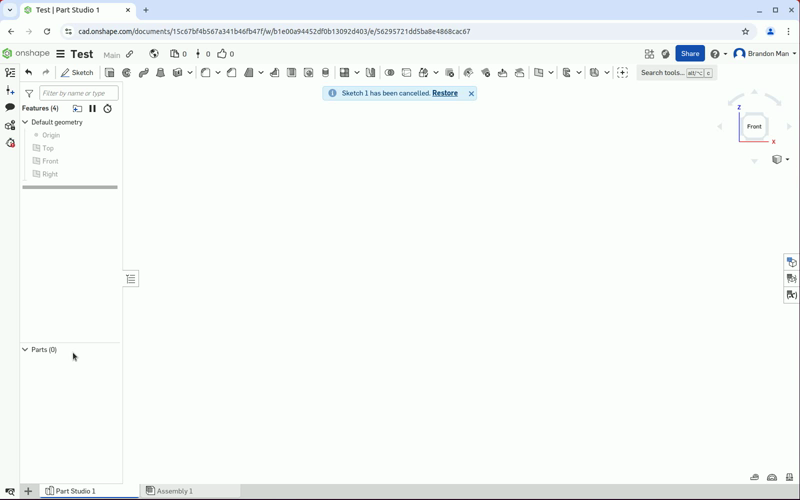
key_up(shift)
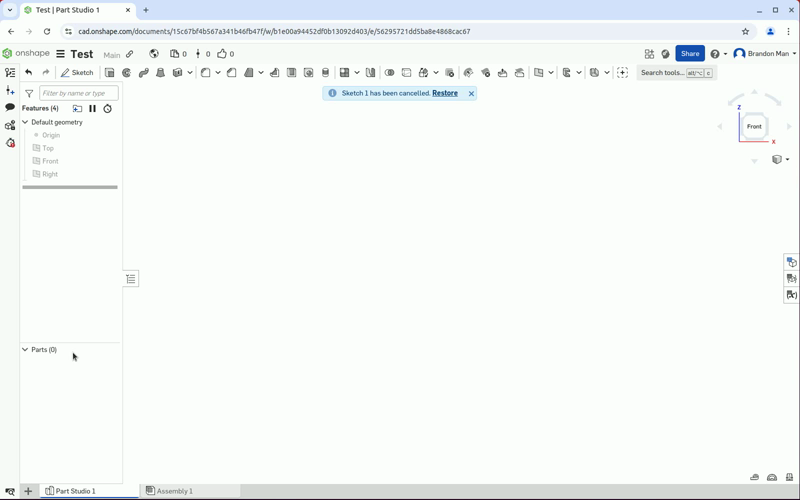
mouse_move(73, 352)
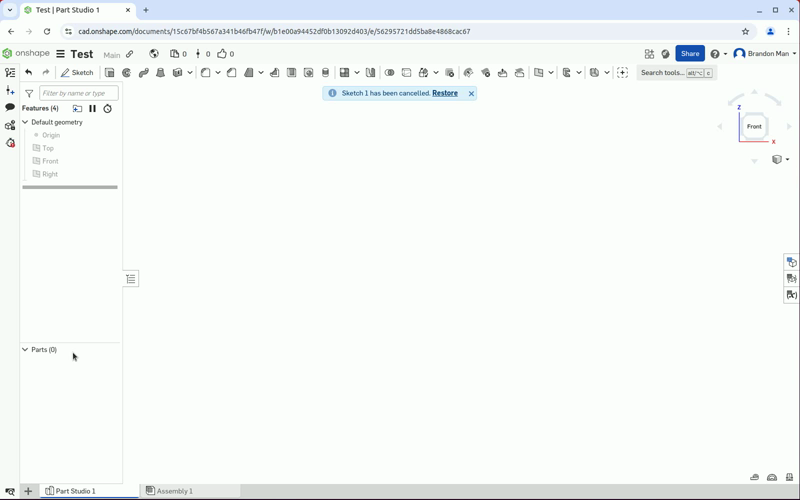
key(shift+y)
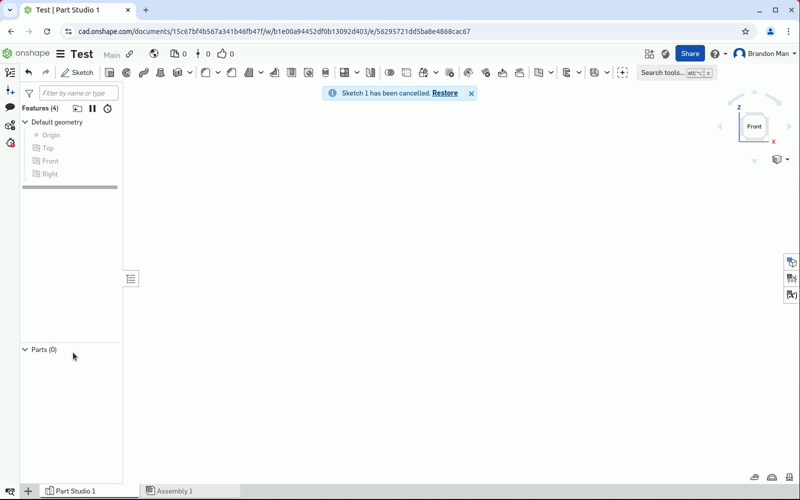
key(shift+s)
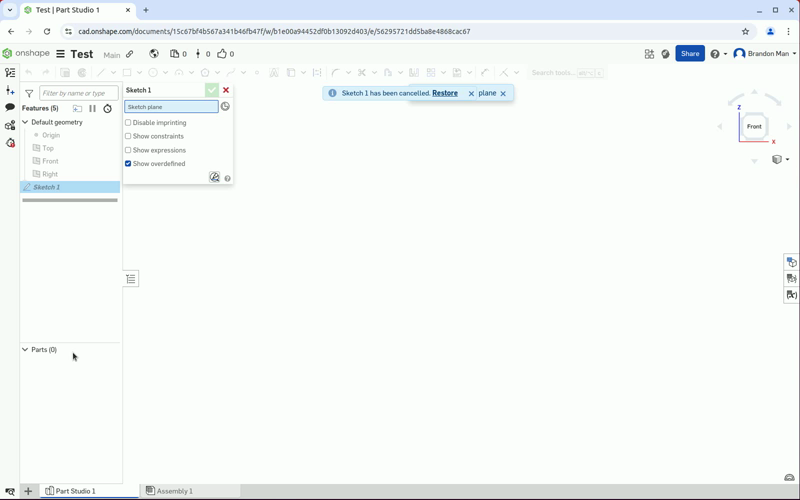
mouse_move(73, 163)
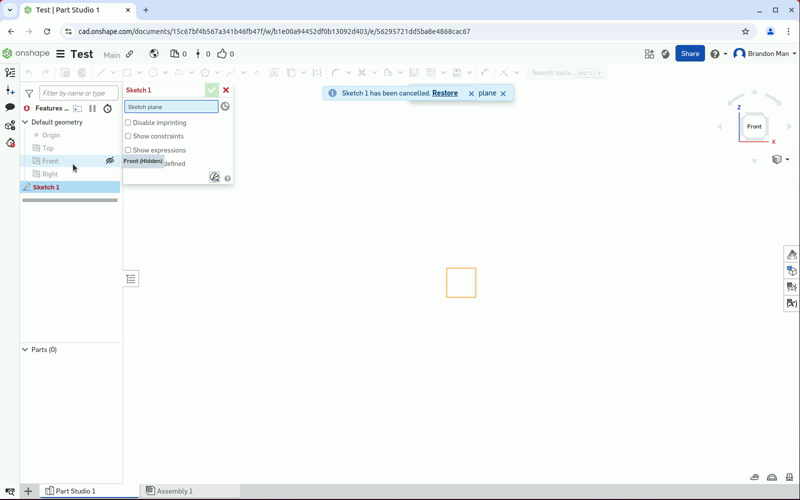
click(73, 163)
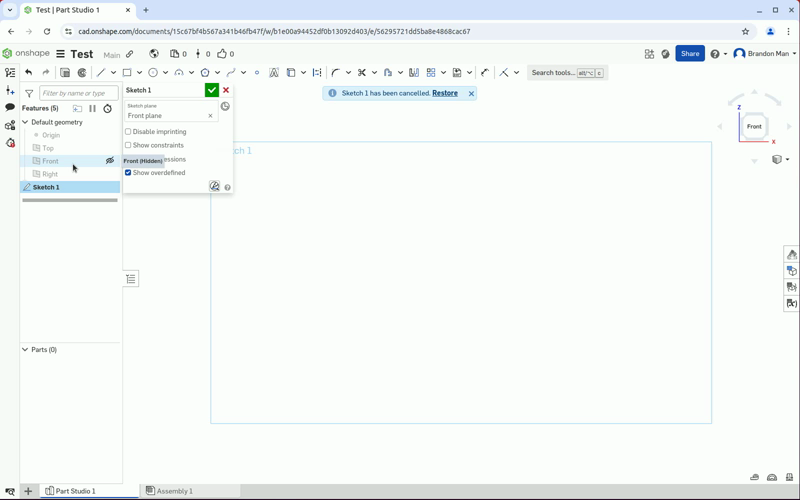
mouse_move(73, 352)
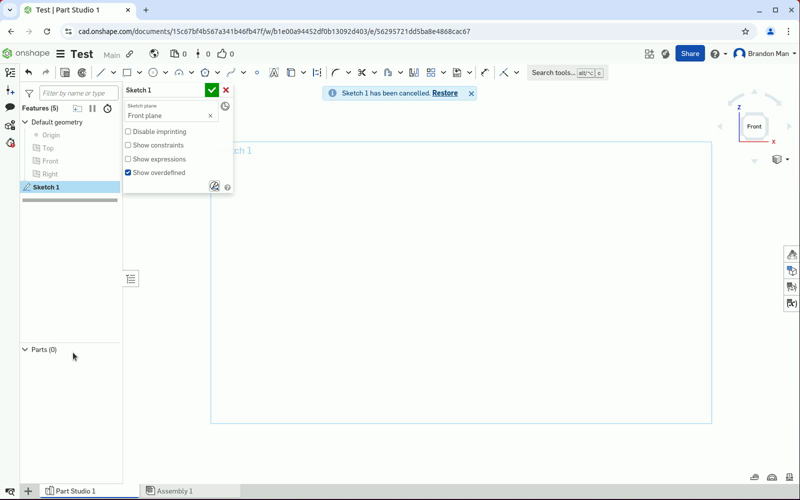
key(y)
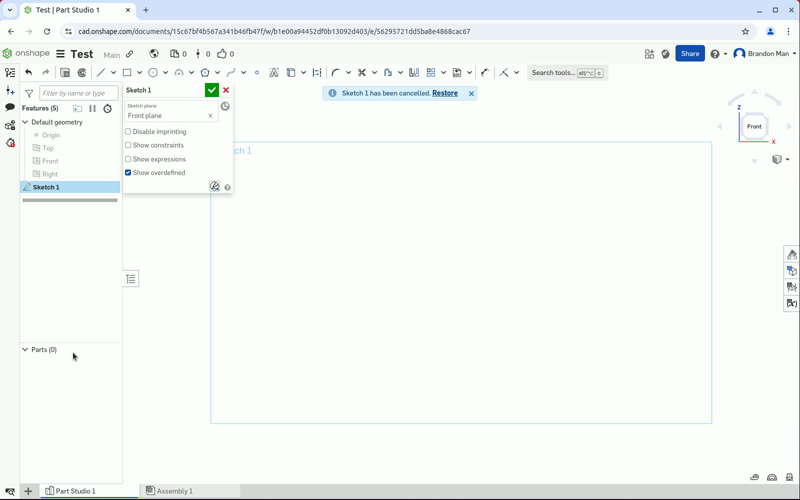
key(l)
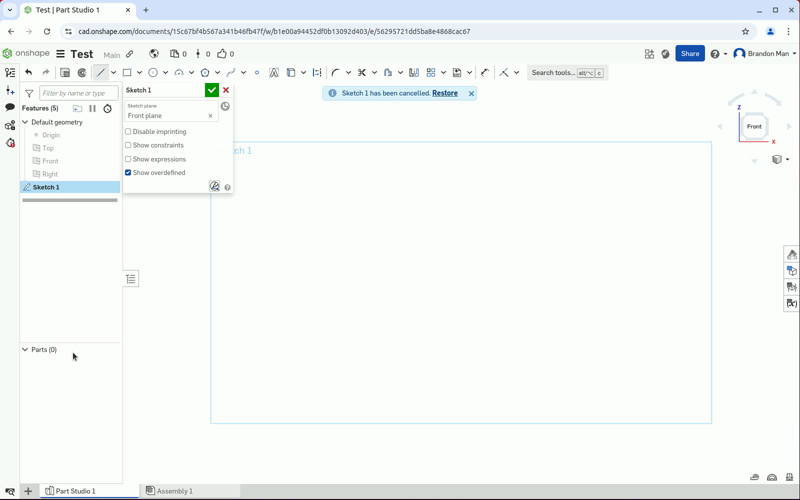
key_down(shift)
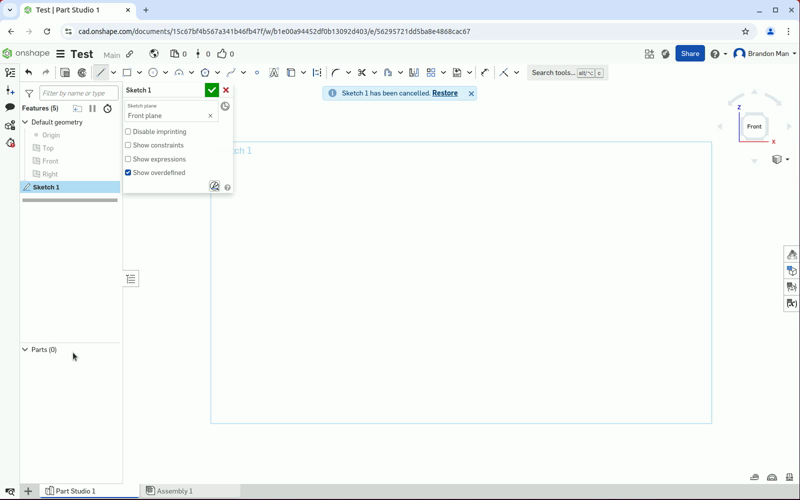
mouse_move(386, 282)
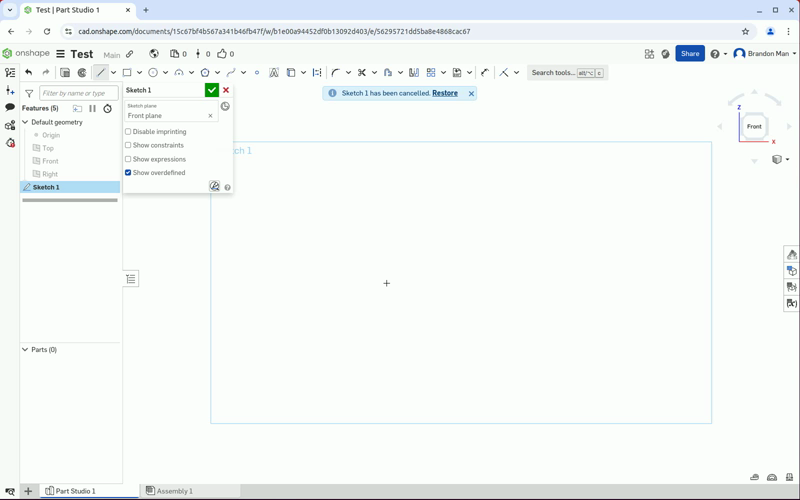
click(386, 282)
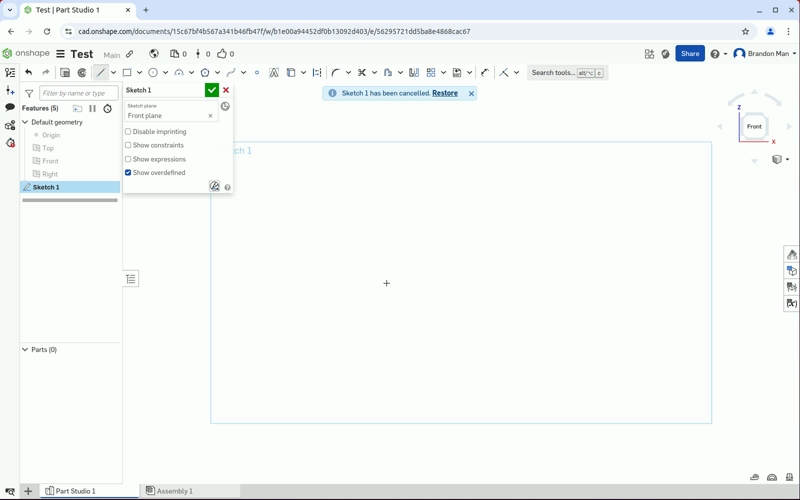
key_up(shift)
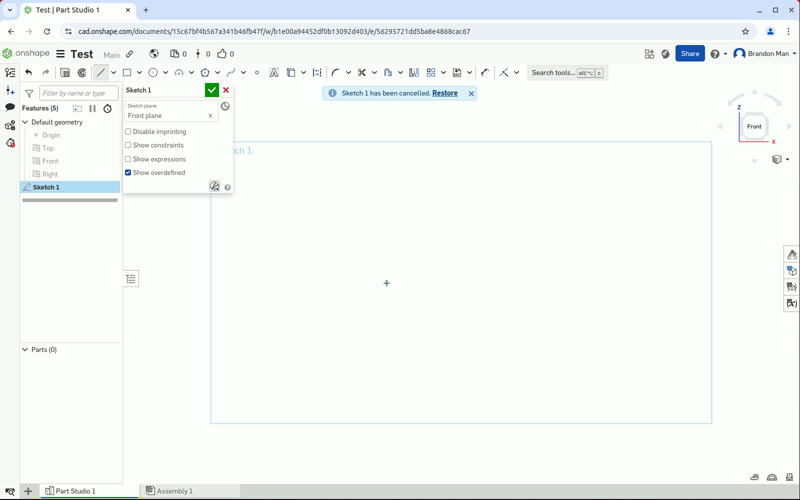
key_down(shift)
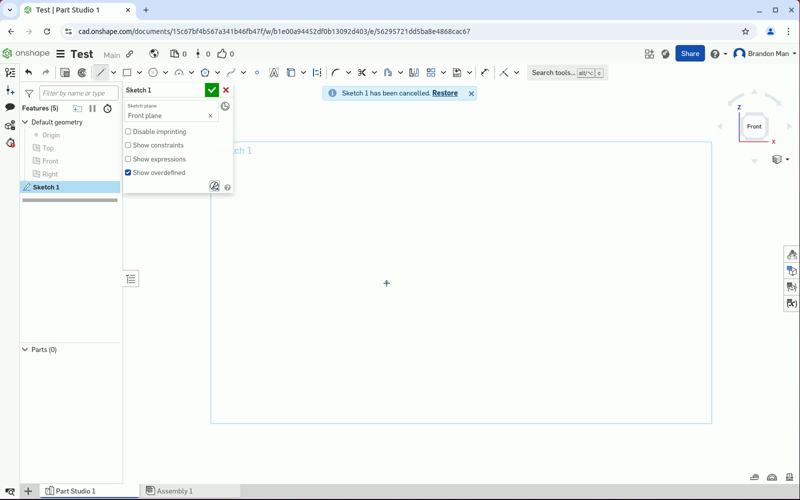
mouse_move(546, 282)
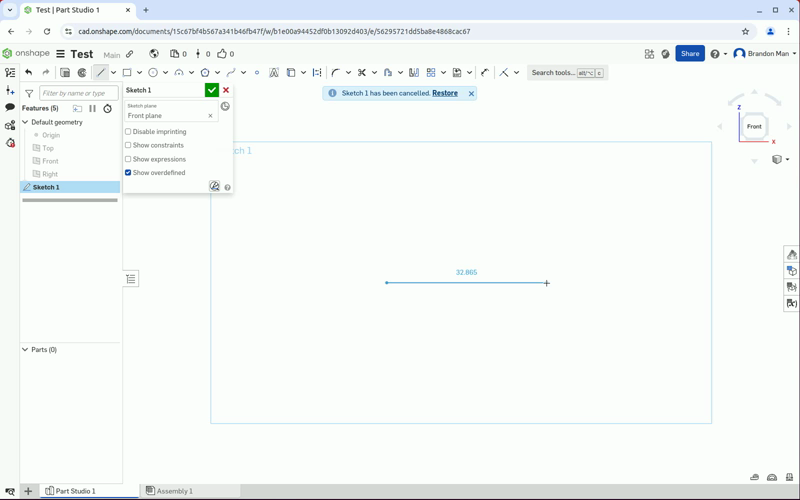
click(546, 282)
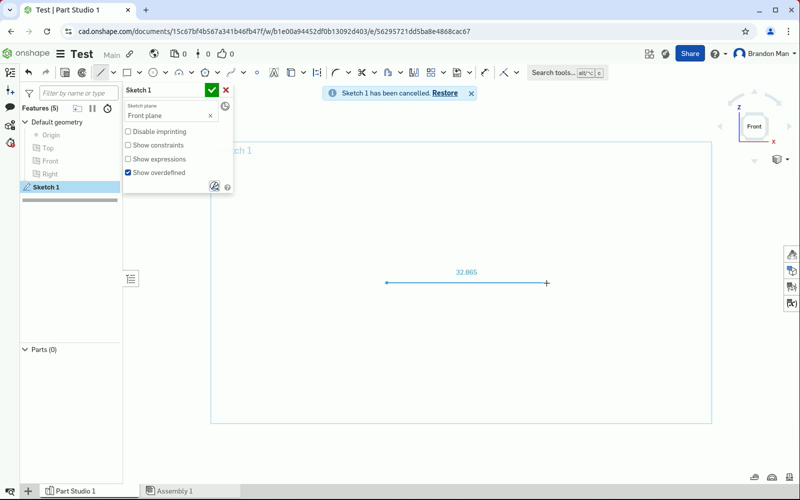
key_up(shift)
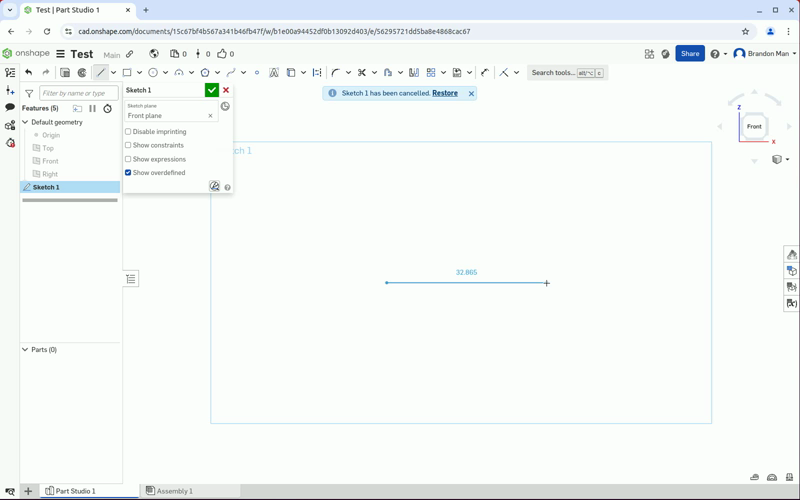
key_down(shift)
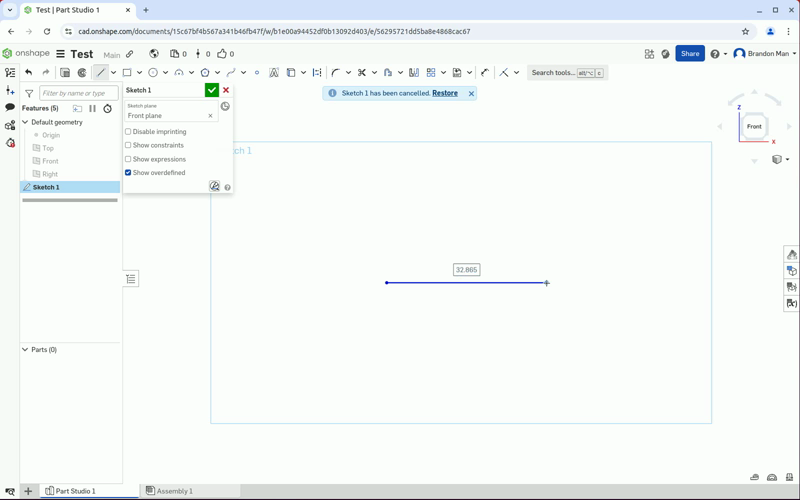
mouse_move(576, 282)
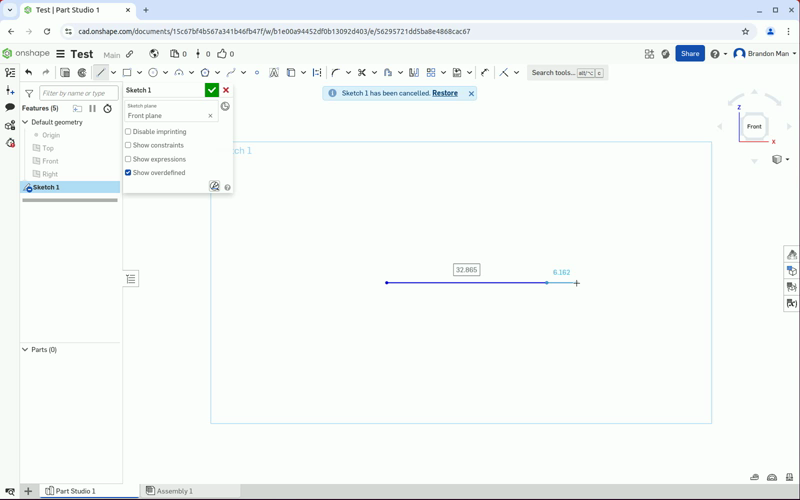
mouse_move(546, 266)
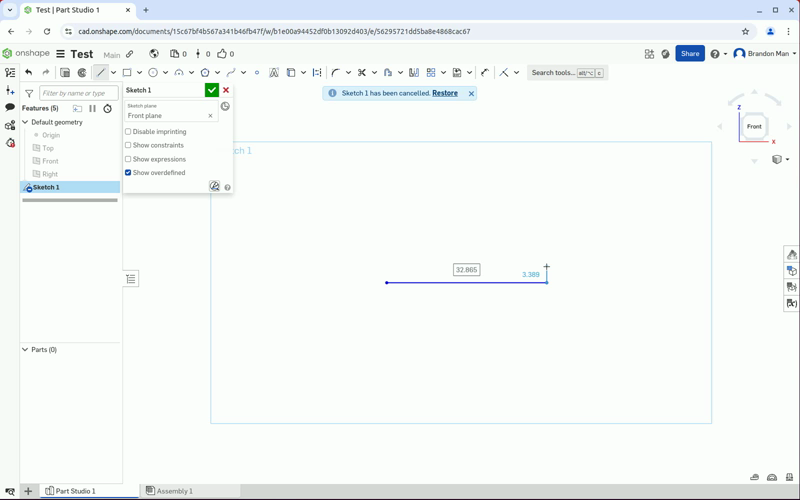
click(546, 266)
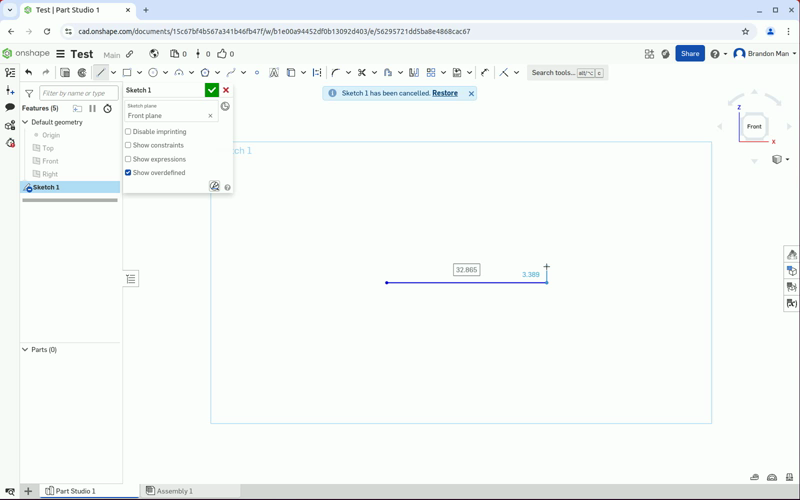
key_up(shift)
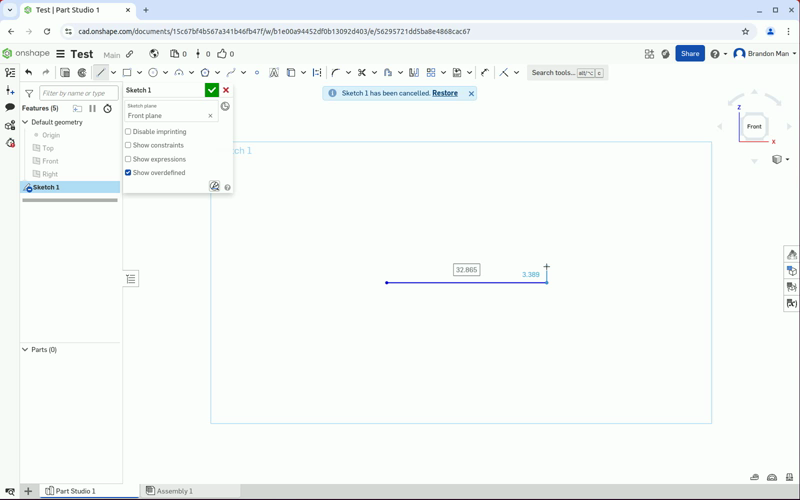
key_down(shift)
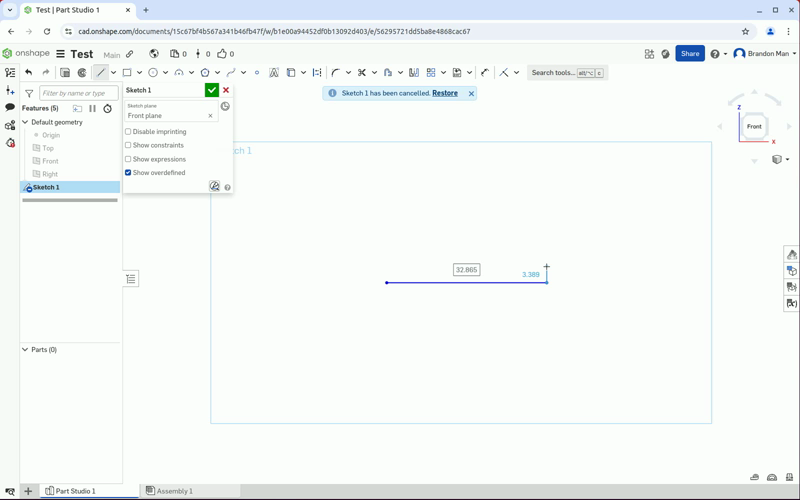
mouse_move(386, 266)
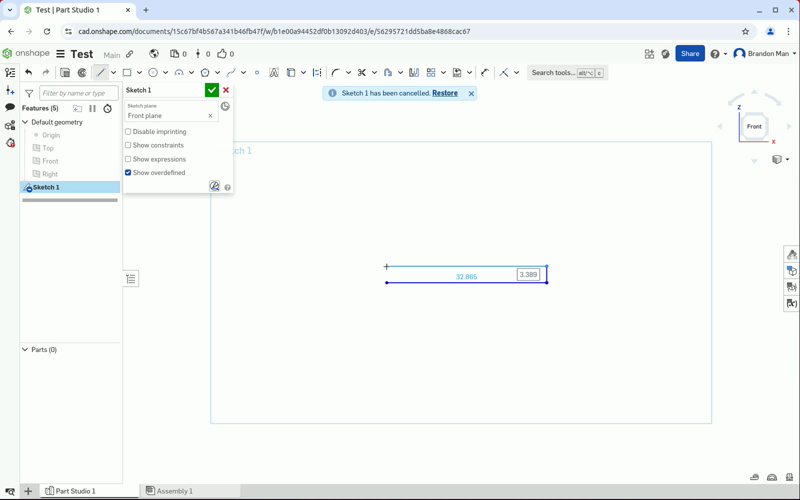
click(386, 266)
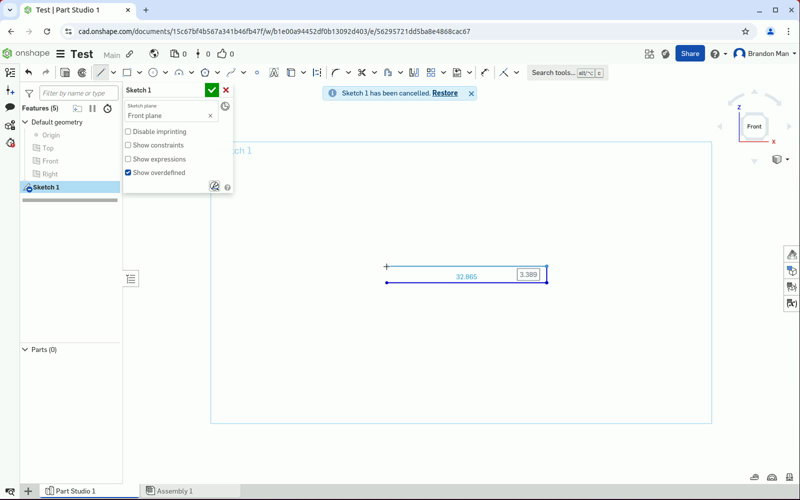
key_up(shift)
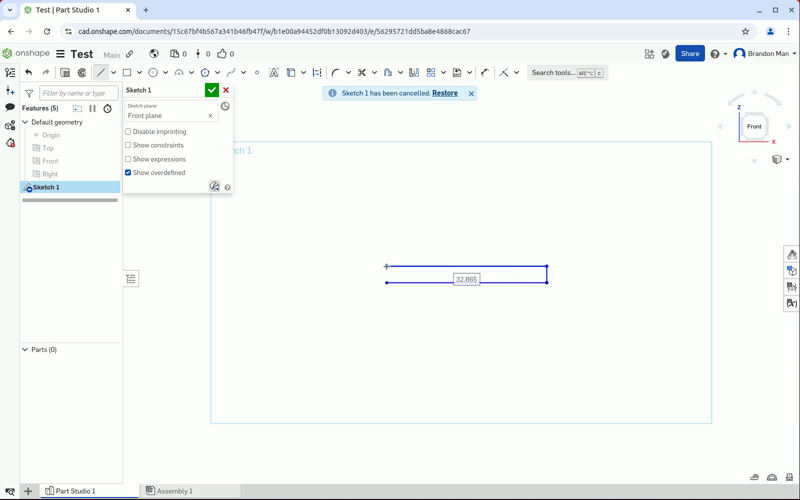
mouse_move(417, 266)
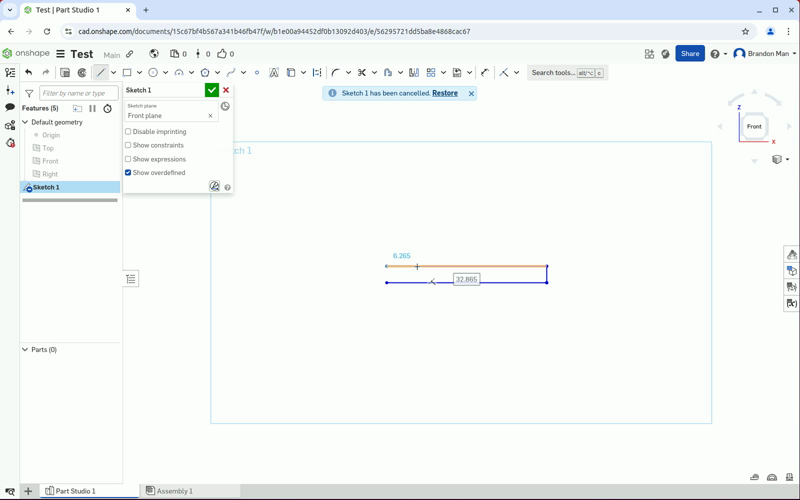
key_down(shift)
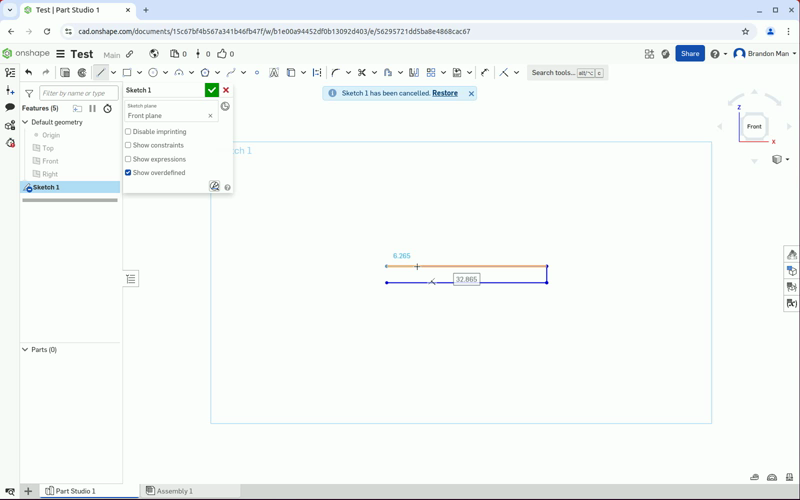
mouse_move(386, 282)
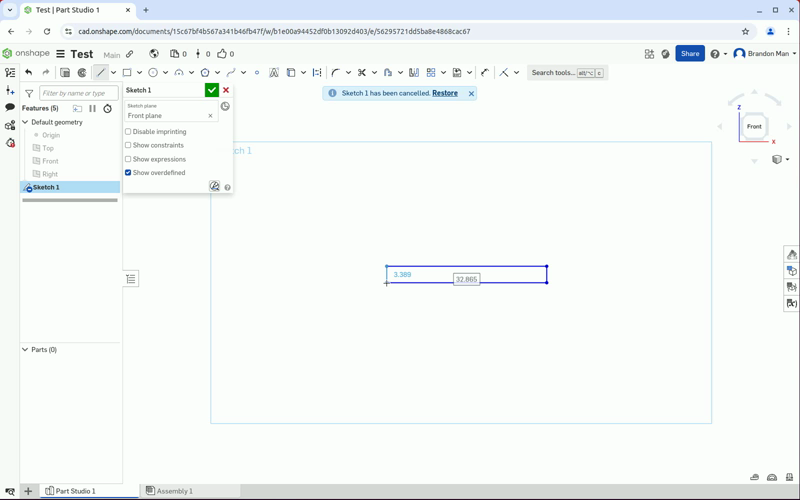
key_up(shift)
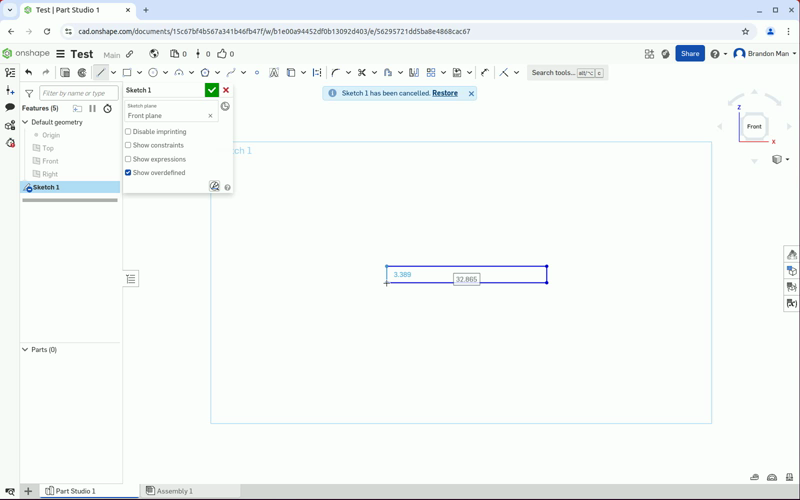
click(386, 282)
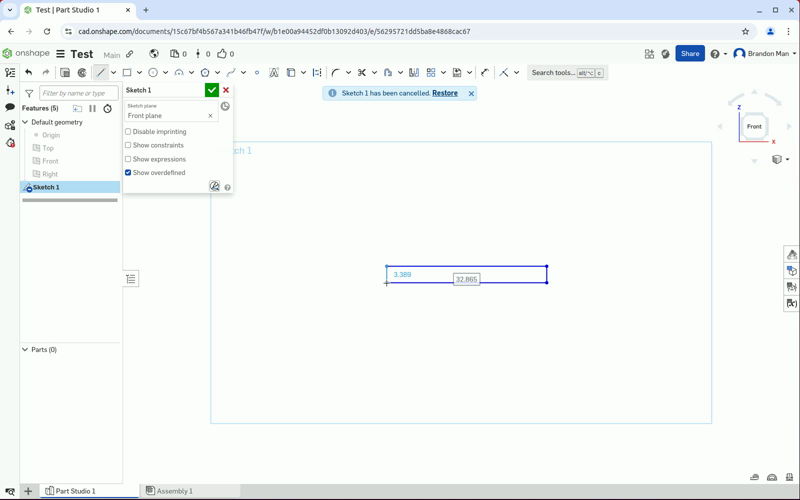
key(esc)
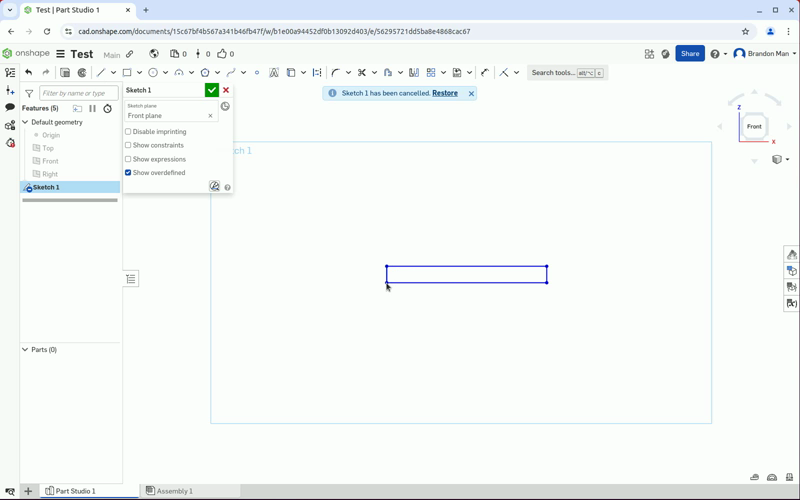
mouse_move(512, 280)
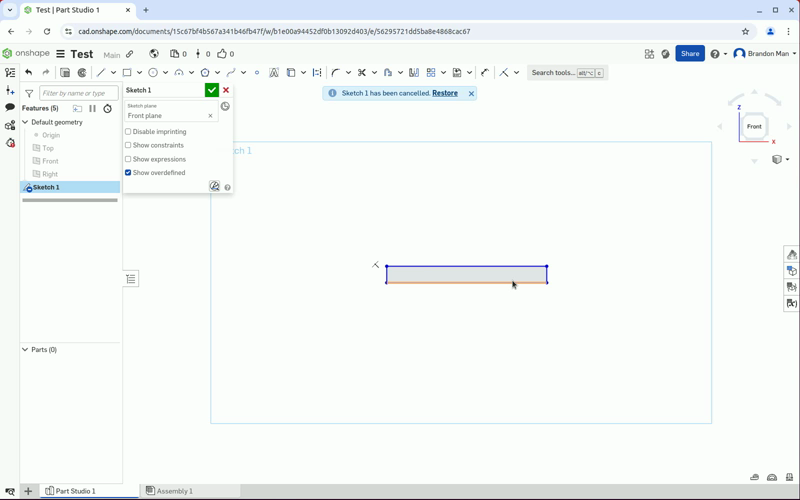
click(512, 280)
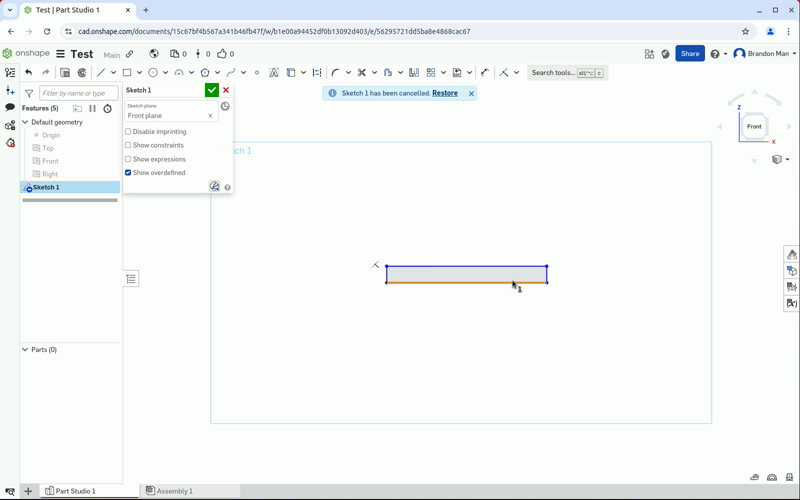
mouse_move(73, 352)
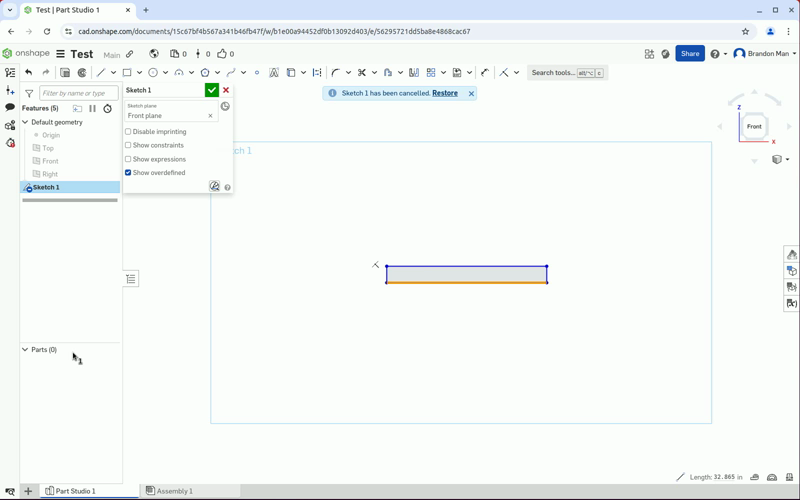
key(shift+y)
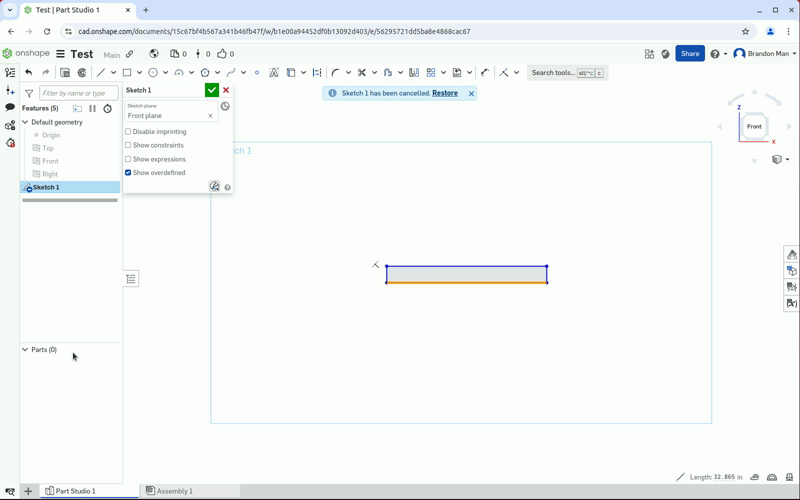
key(shift+e)
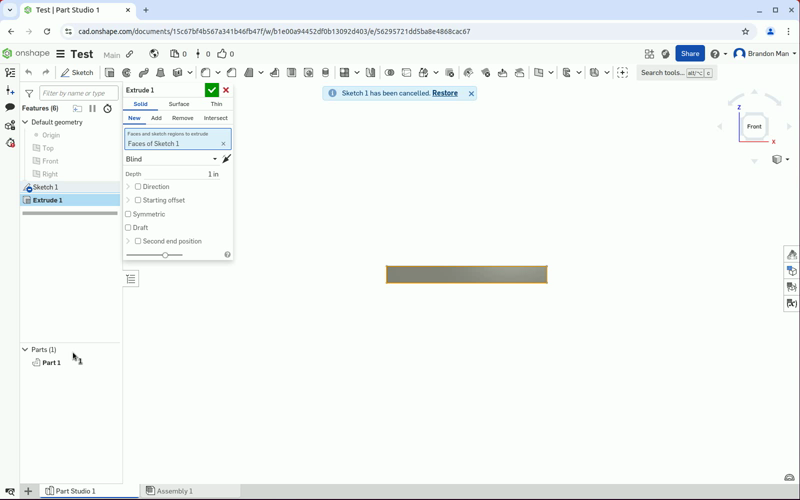
mouse_move(143, 106)
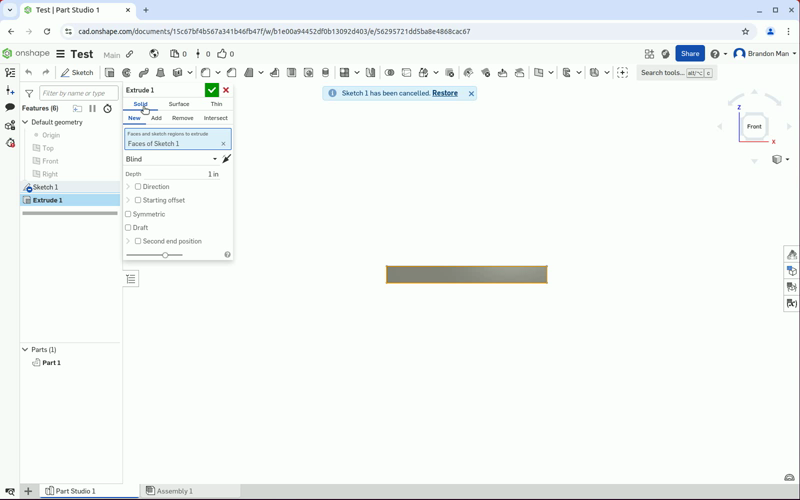
click(143, 106)
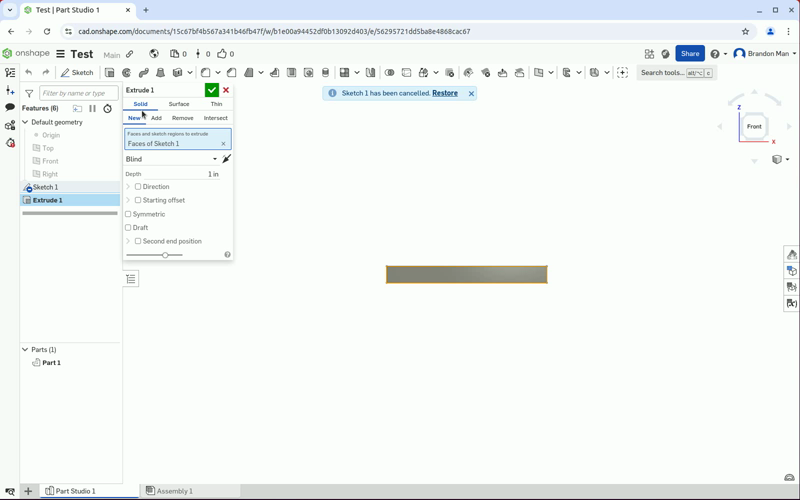
mouse_move(137, 120)
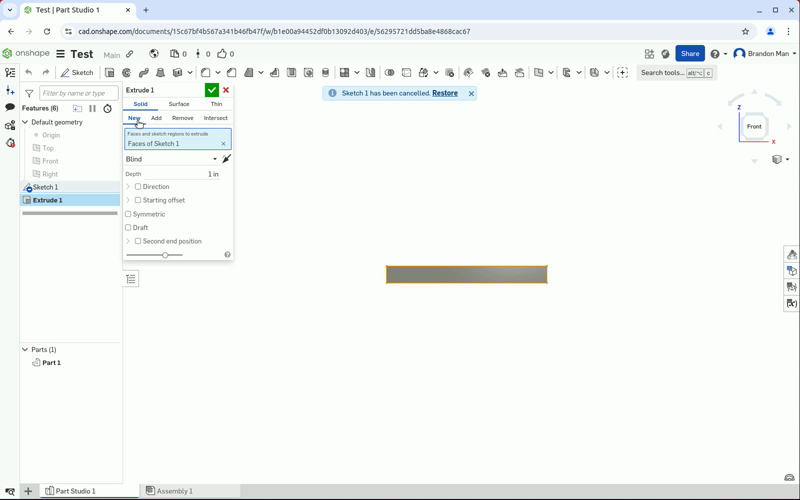
click(137, 120)
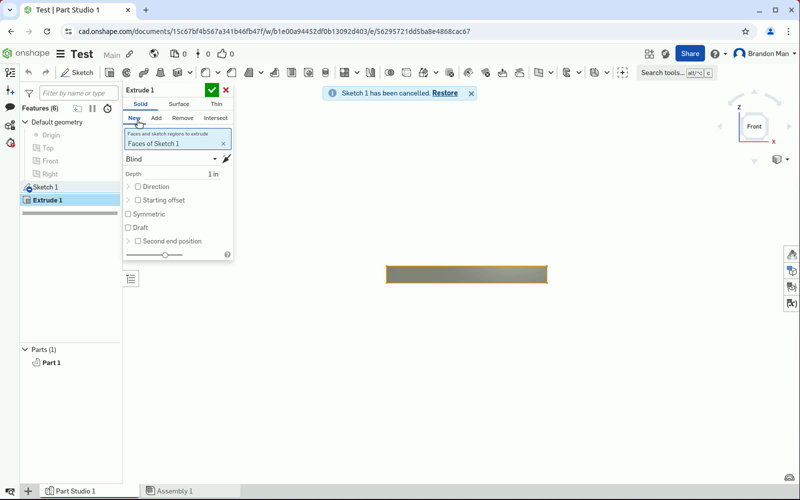
key(tab, 4)
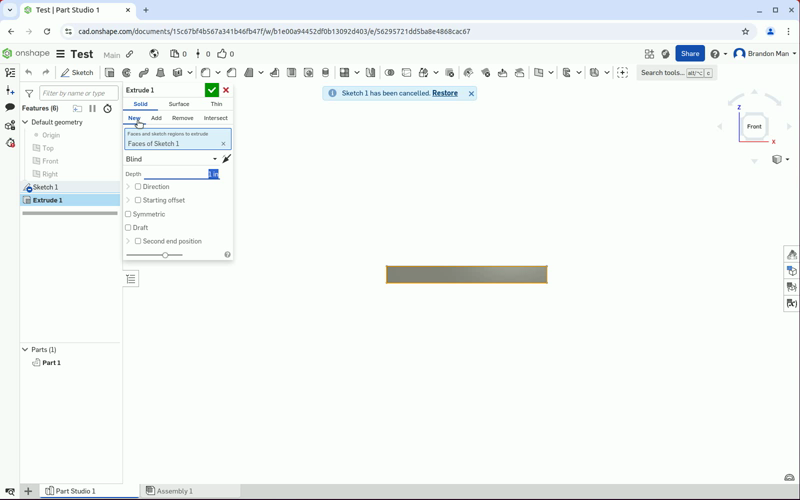
text(19.738)
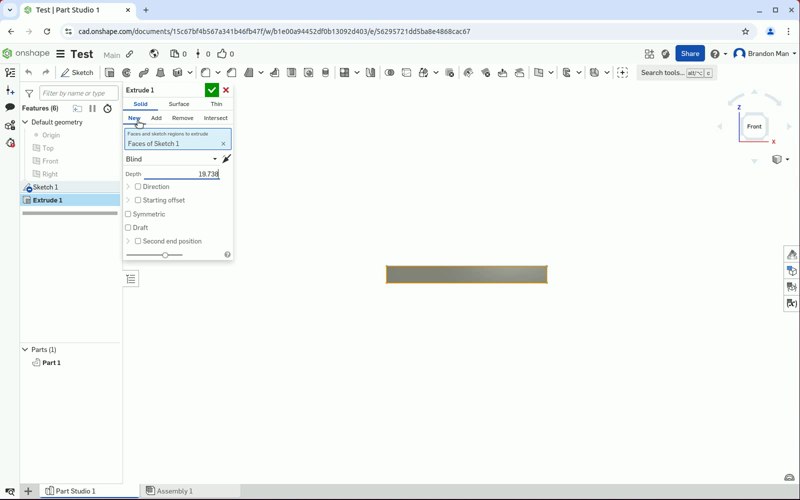
key(enter)
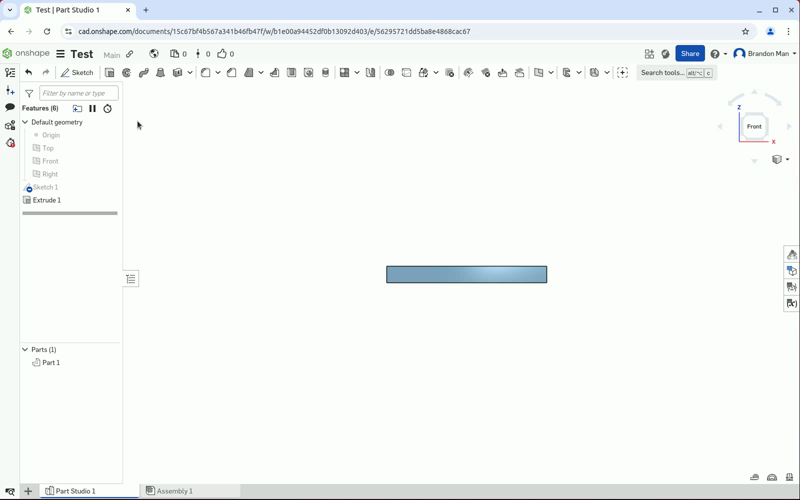
key(shift+h)
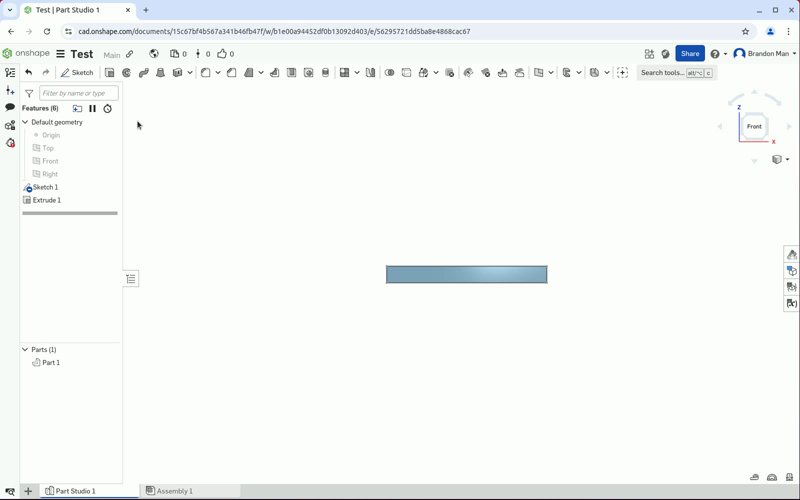
key(shift+h)
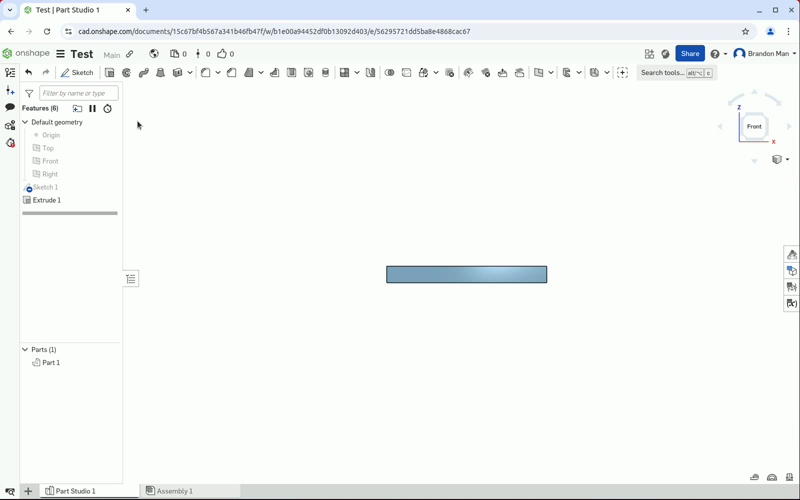
mouse_move(73, 189)
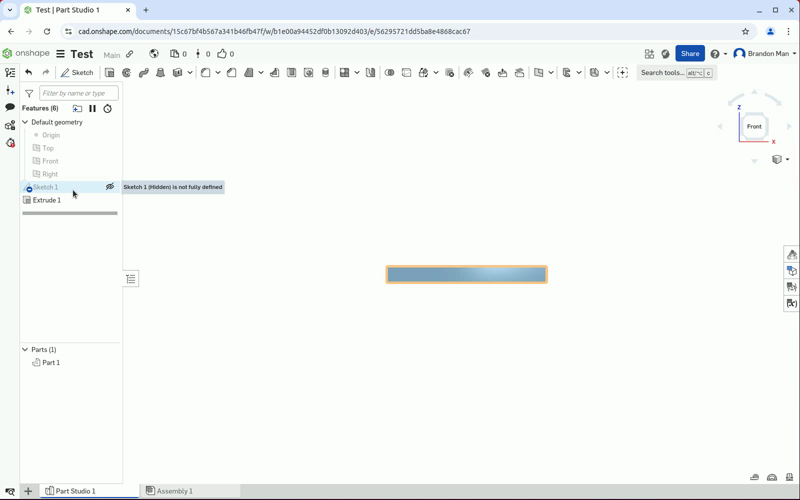
click(73, 189)
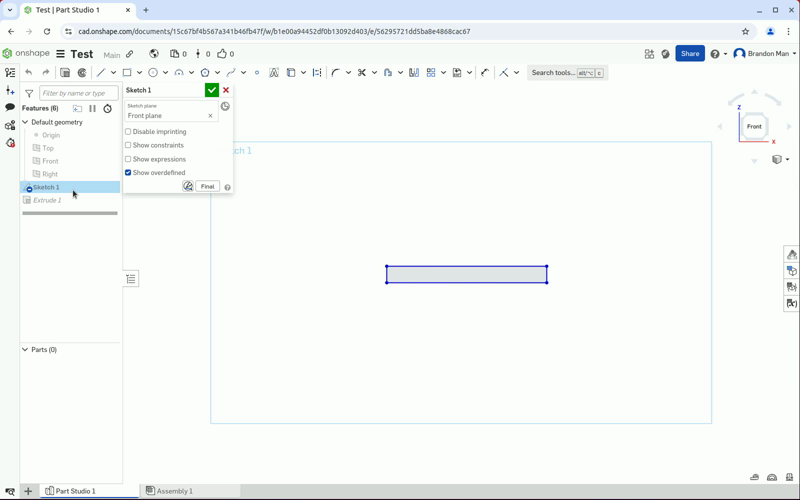
mouse_move(229, 92)
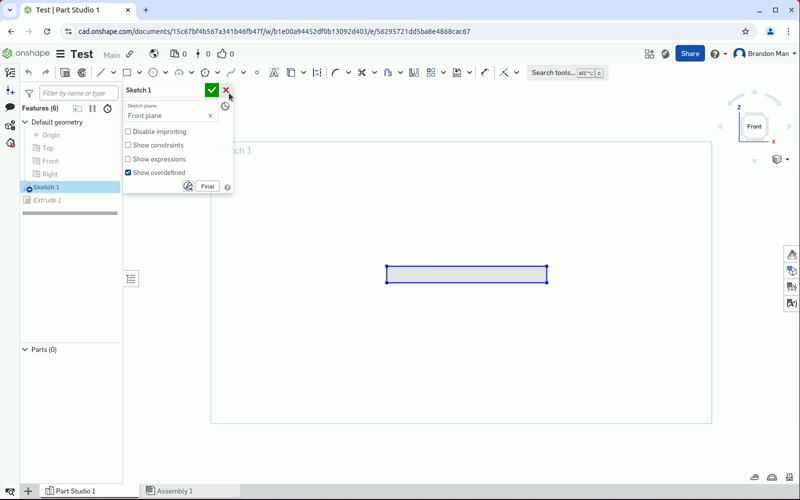
click(229, 92)
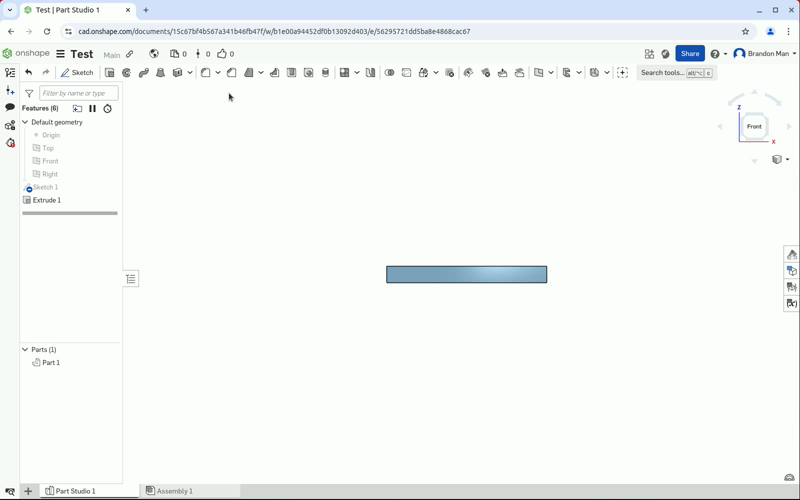
mouse_move(73, 352)
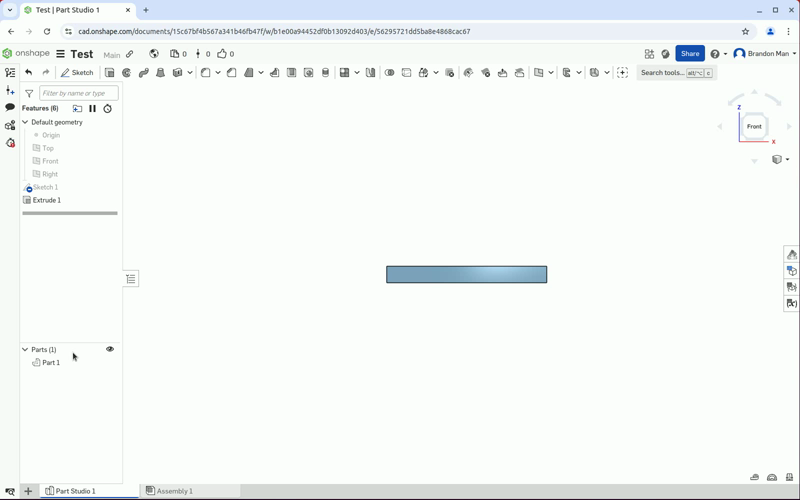
key(y)
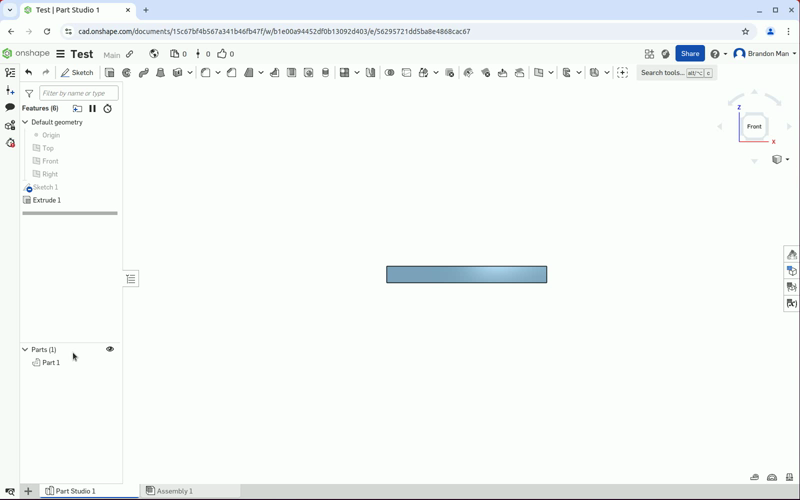
key(shift+p)
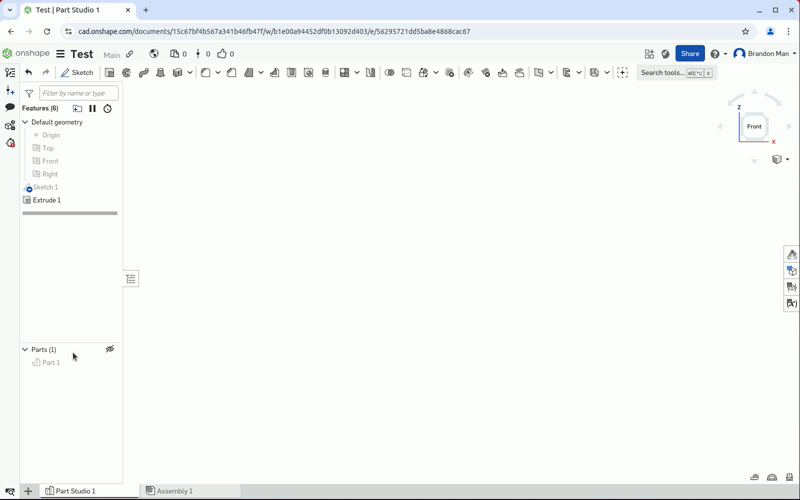
key(space)
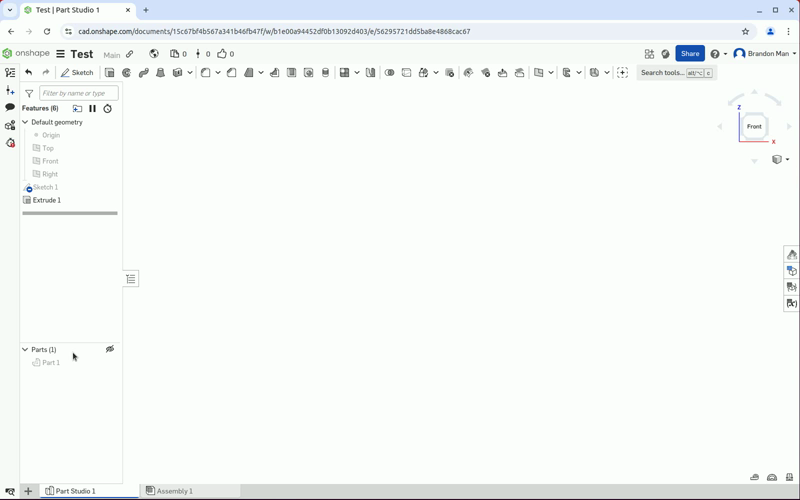
key_down(shift)
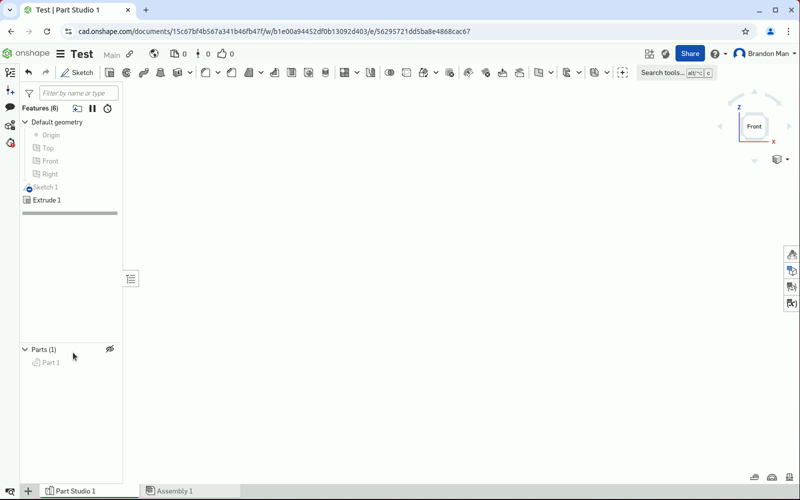
key(down)
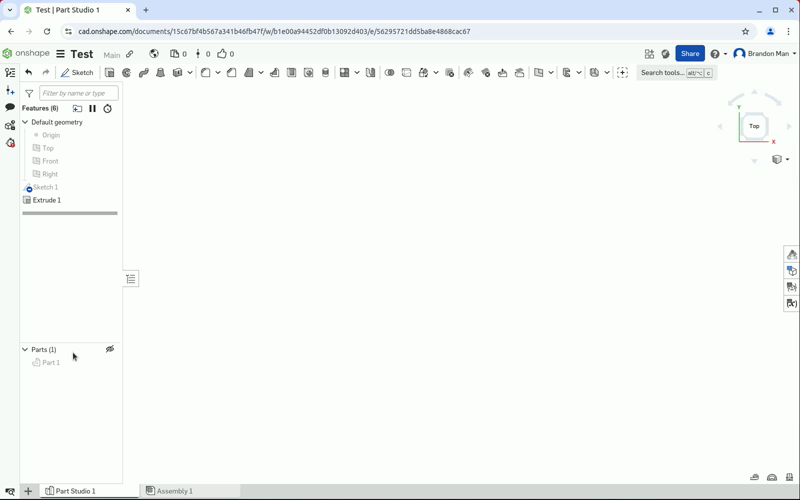
key_up(shift)
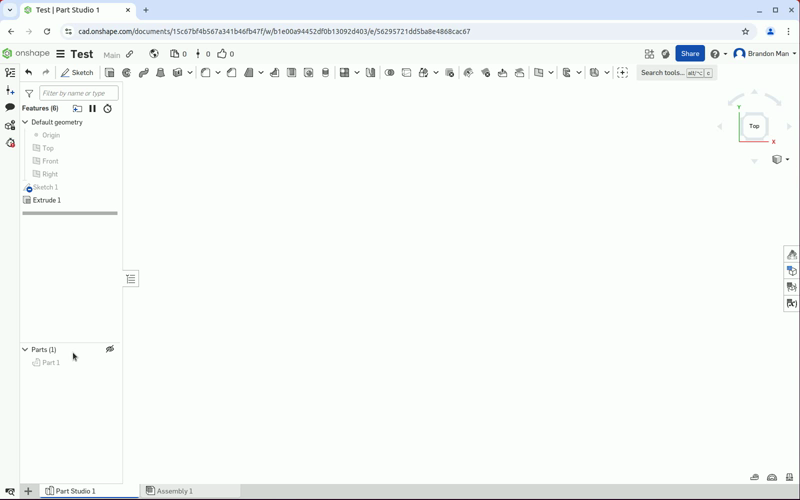
mouse_move(73, 352)
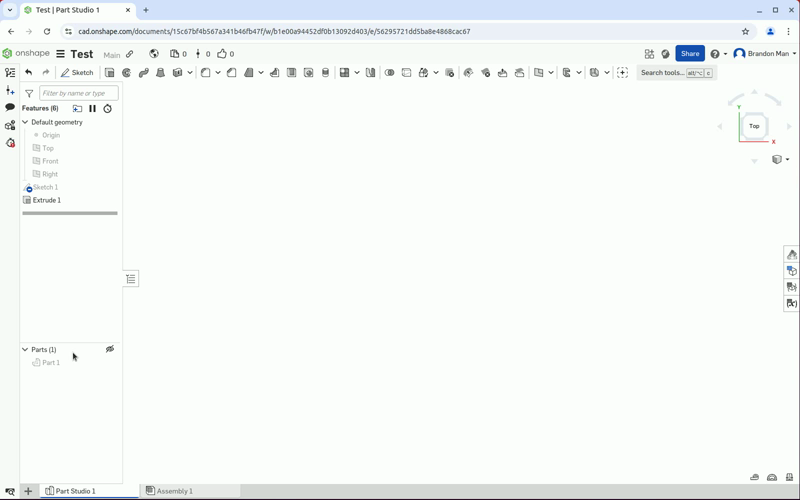
key(shift+y)
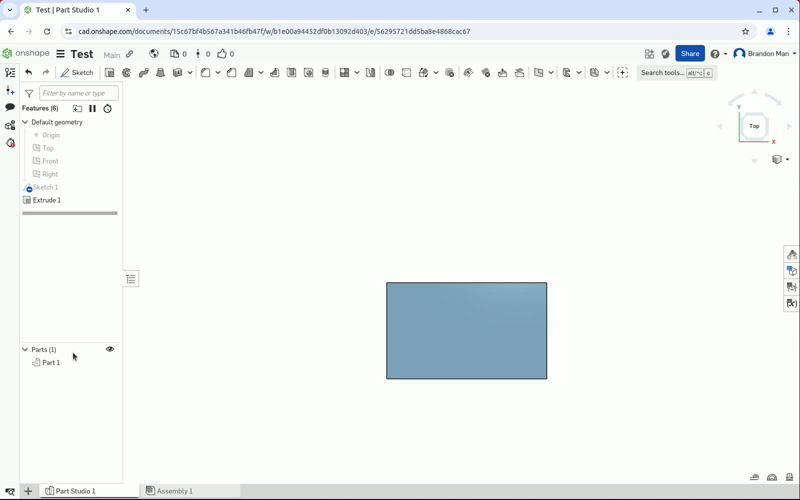
mouse_move(541, 75)
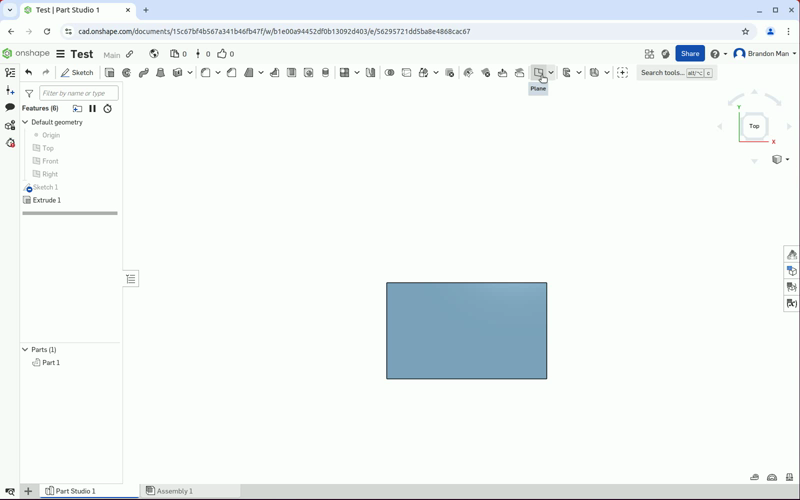
click(541, 75)
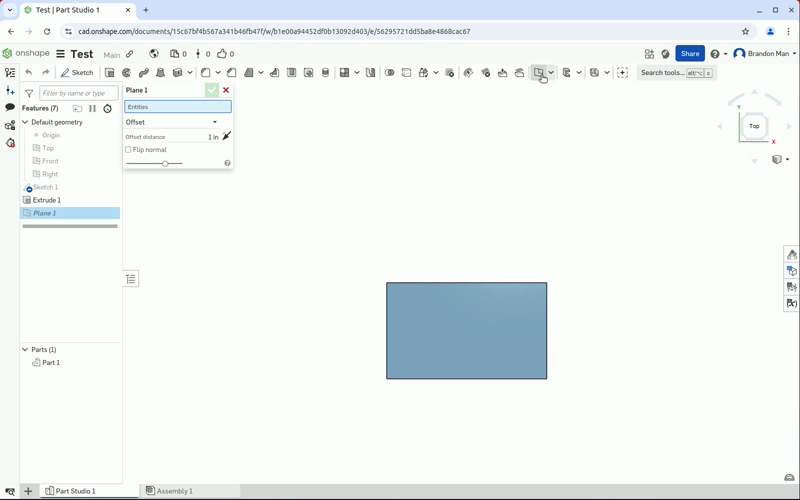
mouse_move(73, 150)
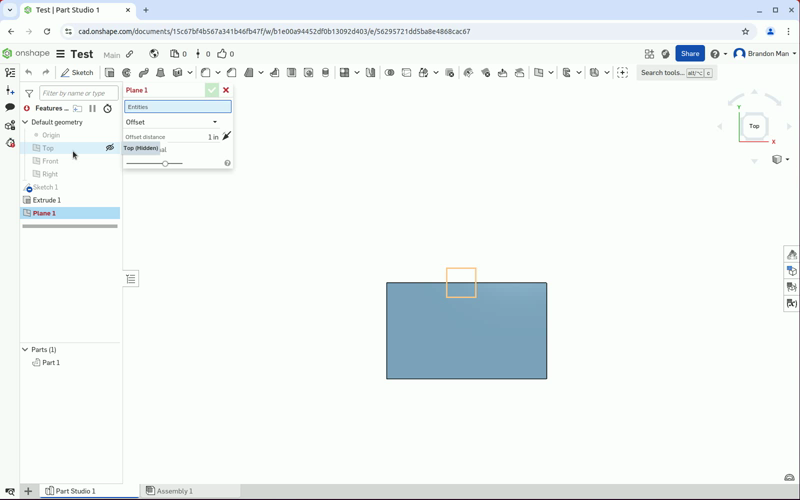
click(73, 150)
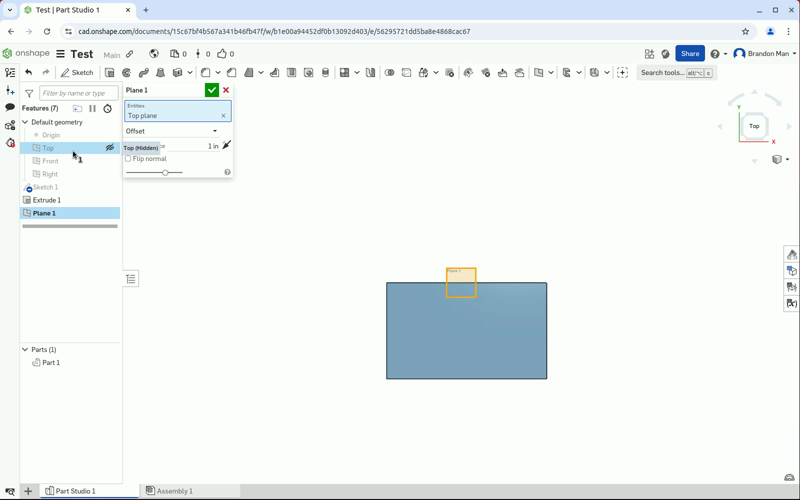
key(tab, 2)
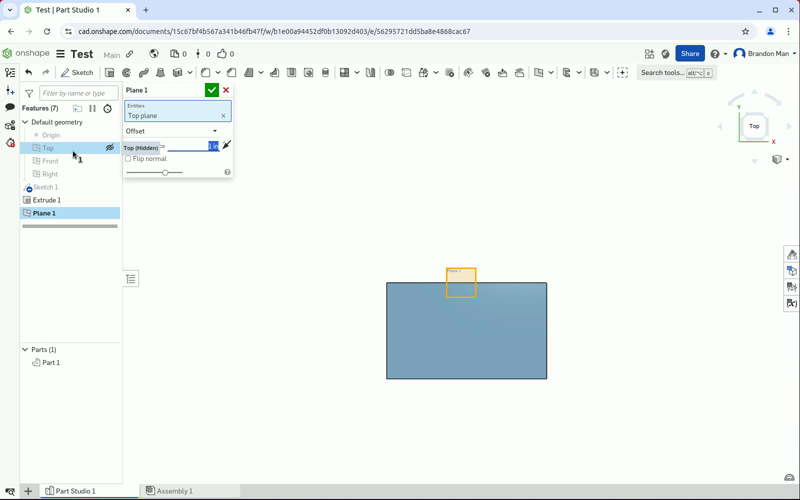
text(3.358)
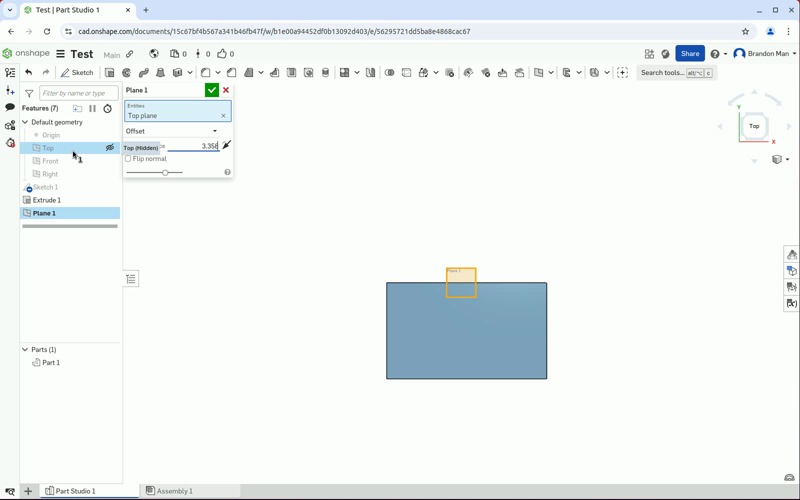
key(enter, 2)
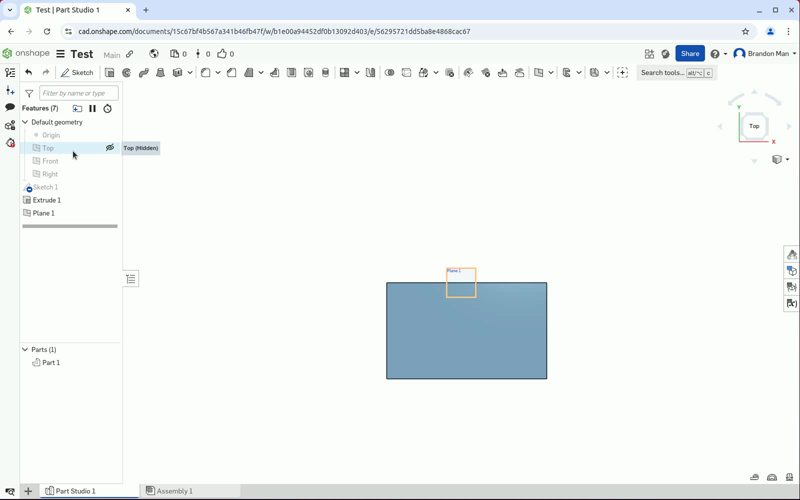
key(shift+s)
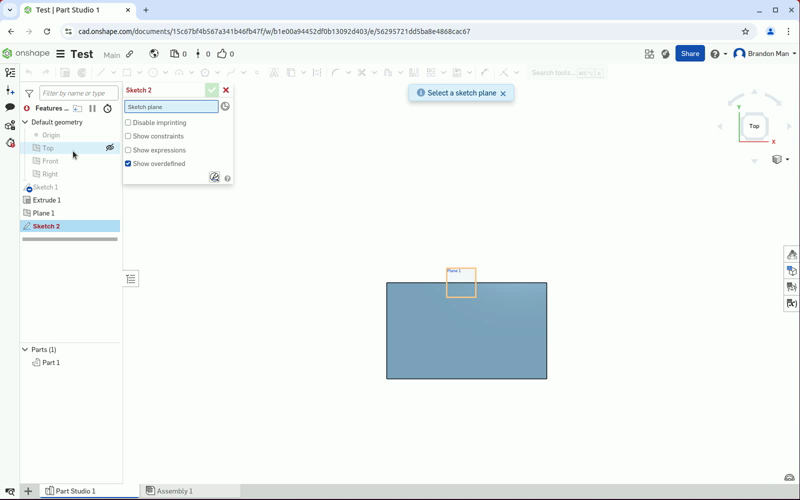
mouse_move(73, 215)
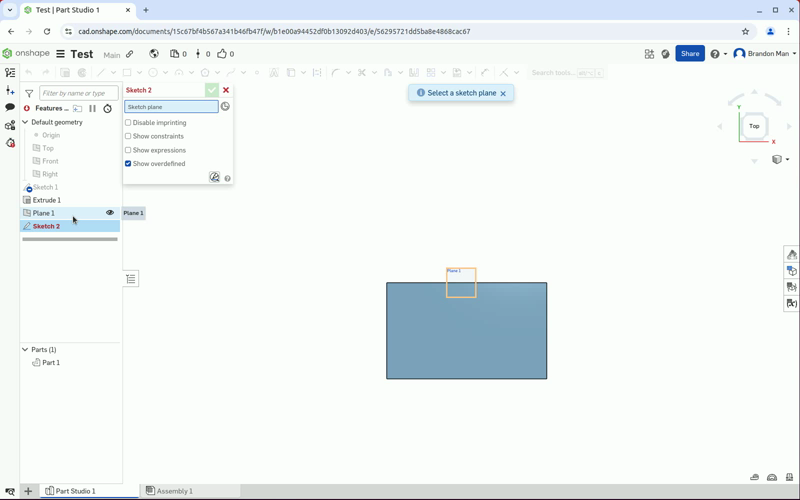
click(73, 215)
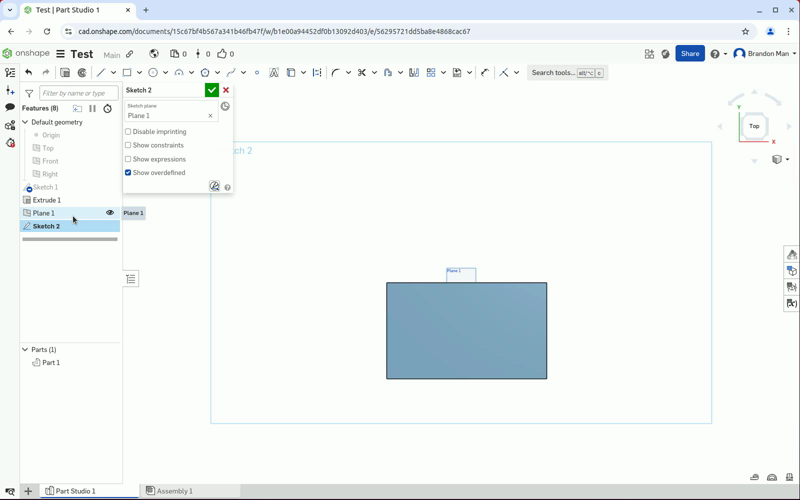
mouse_move(73, 352)
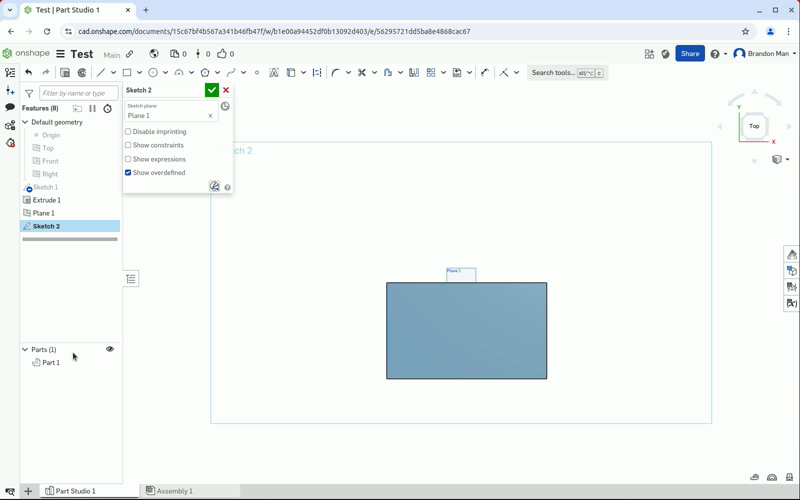
key(y)
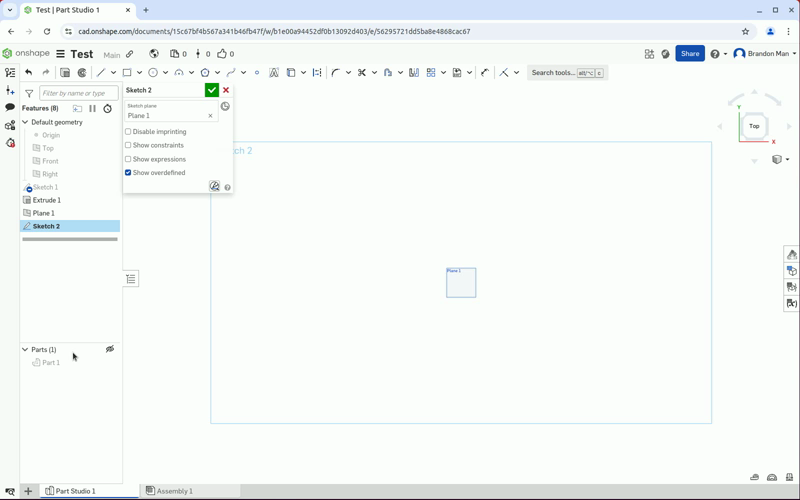
key(l)
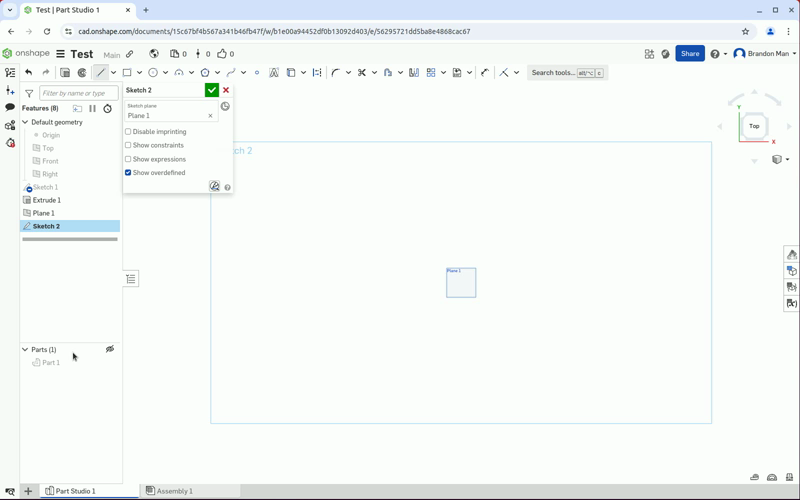
key_down(shift)
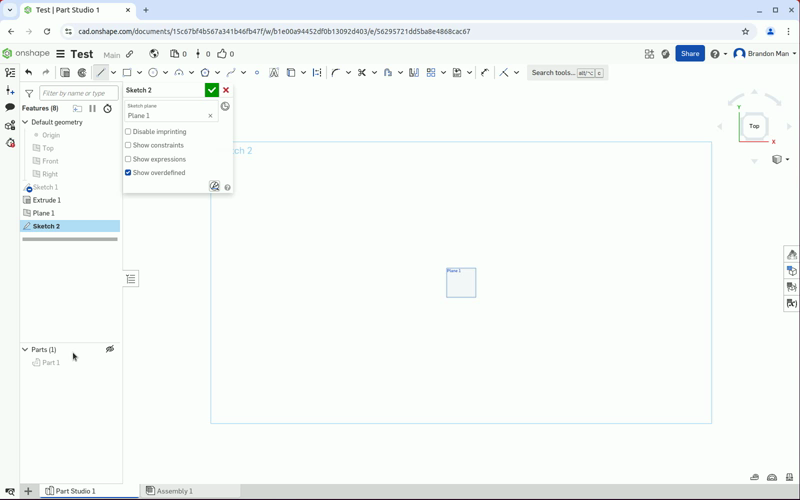
mouse_move(386, 314)
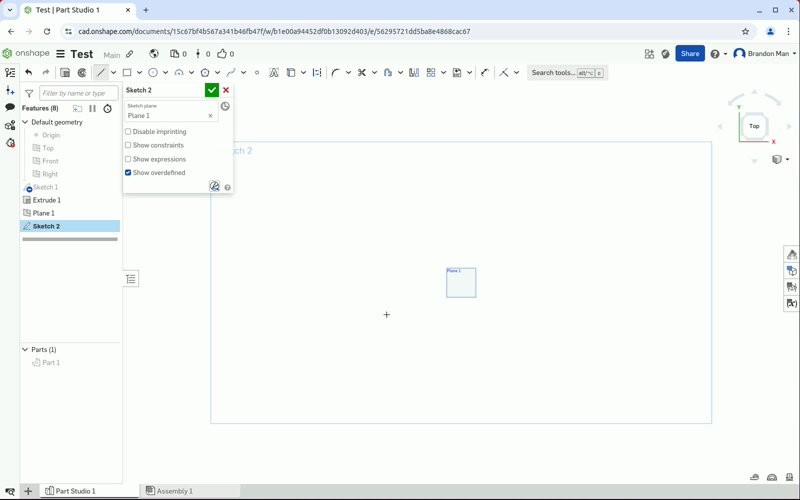
click(386, 314)
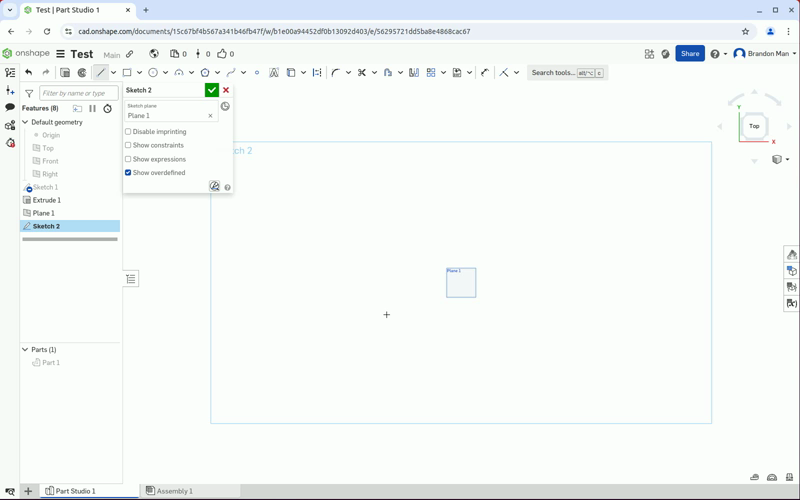
key_up(shift)
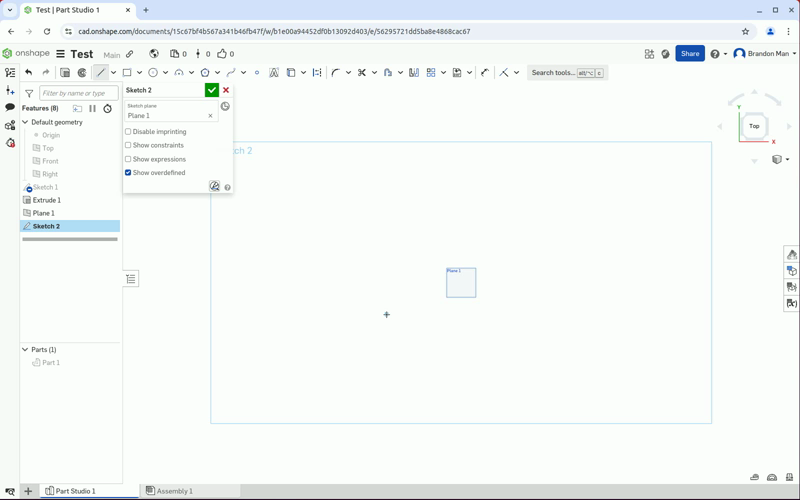
key_down(shift)
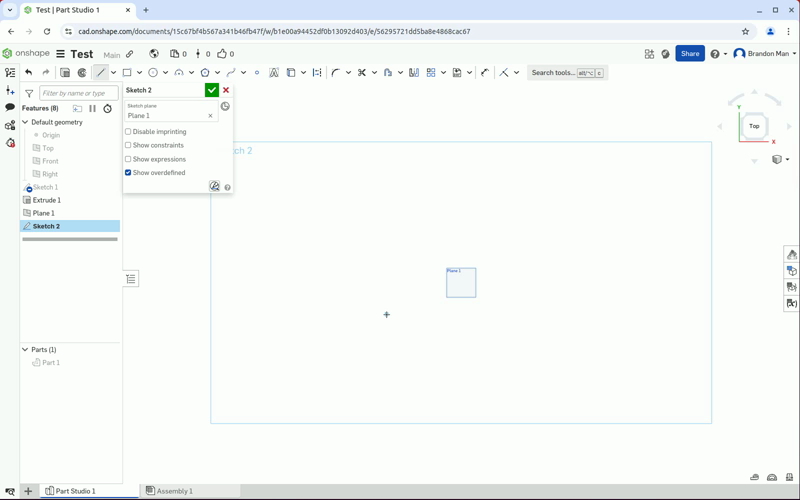
mouse_move(499, 314)
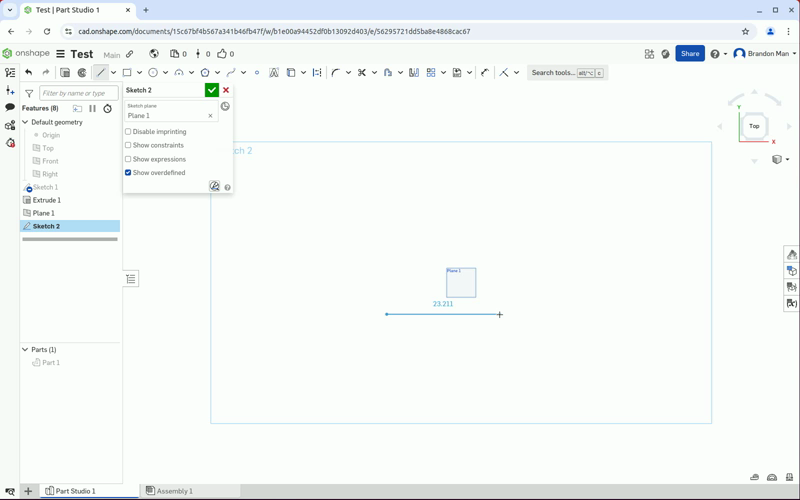
click(499, 314)
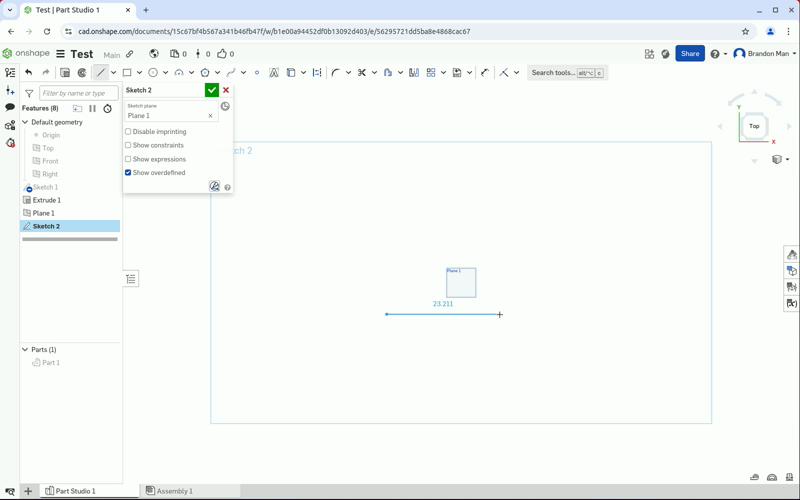
key_up(shift)
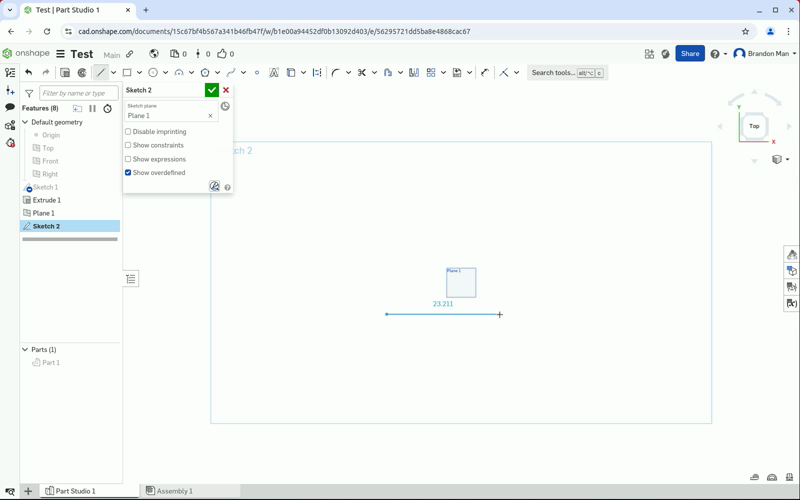
key_down(shift)
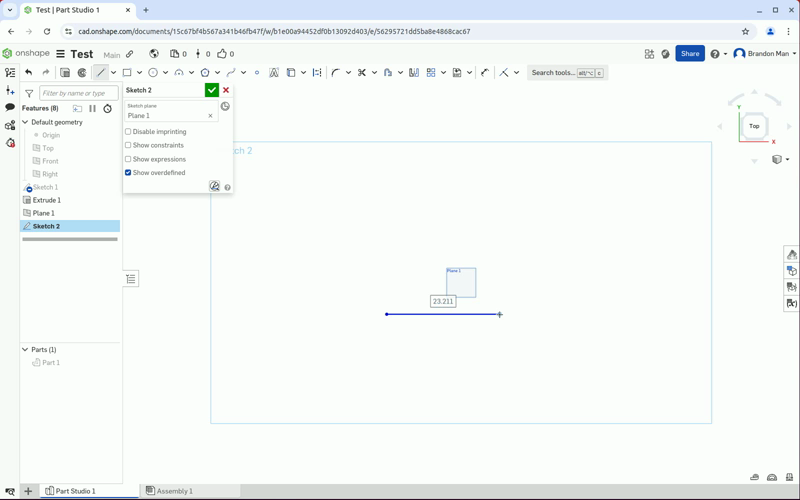
mouse_move(529, 314)
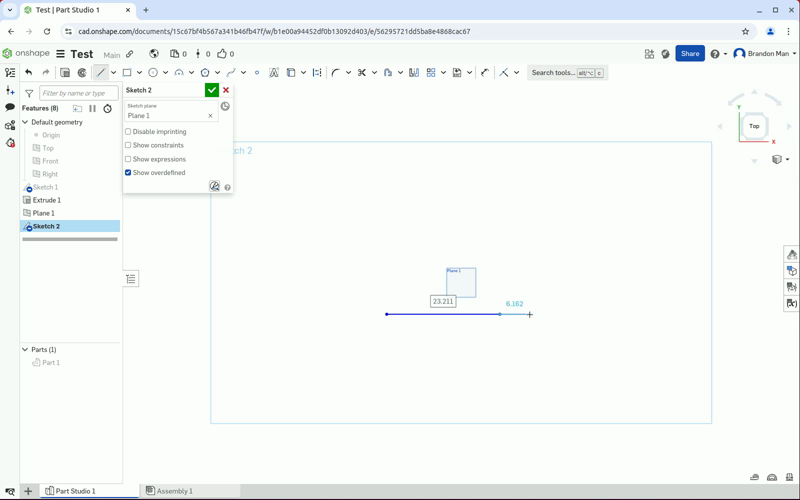
mouse_move(499, 282)
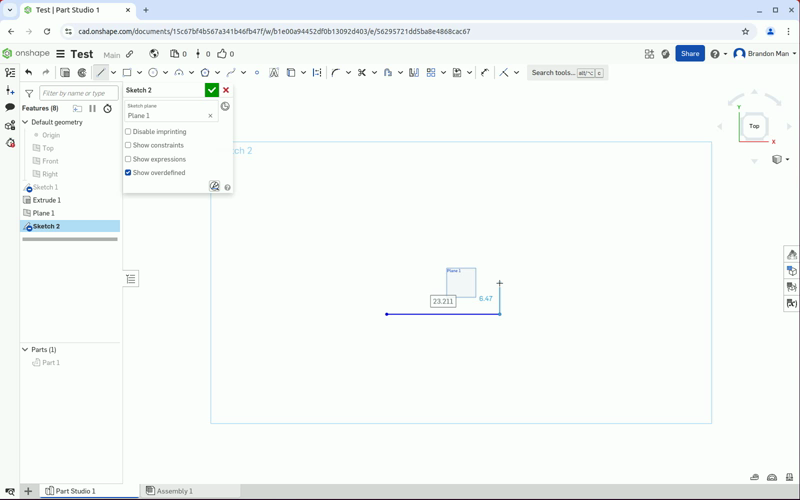
click(499, 282)
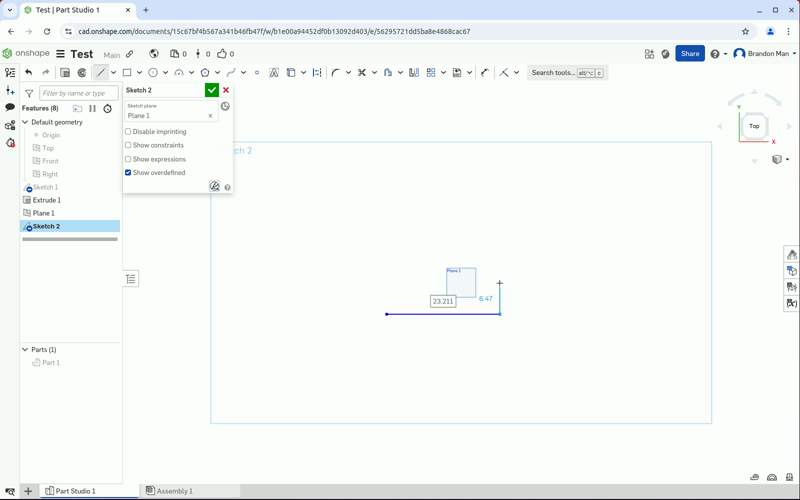
key_up(shift)
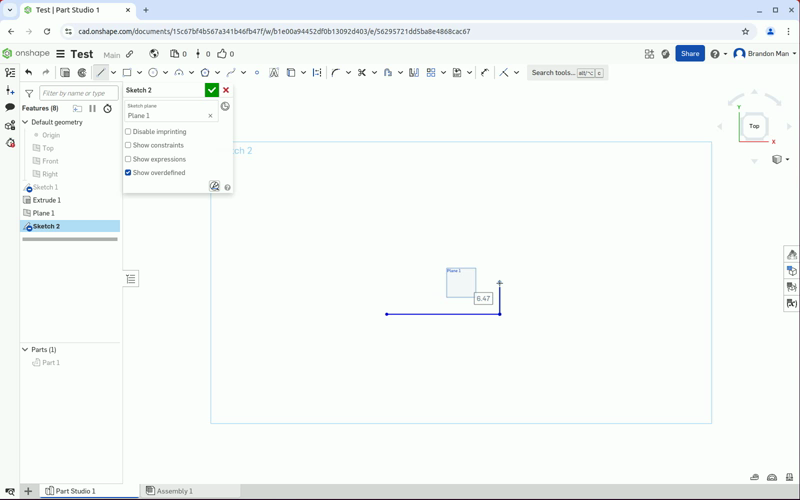
key_down(shift)
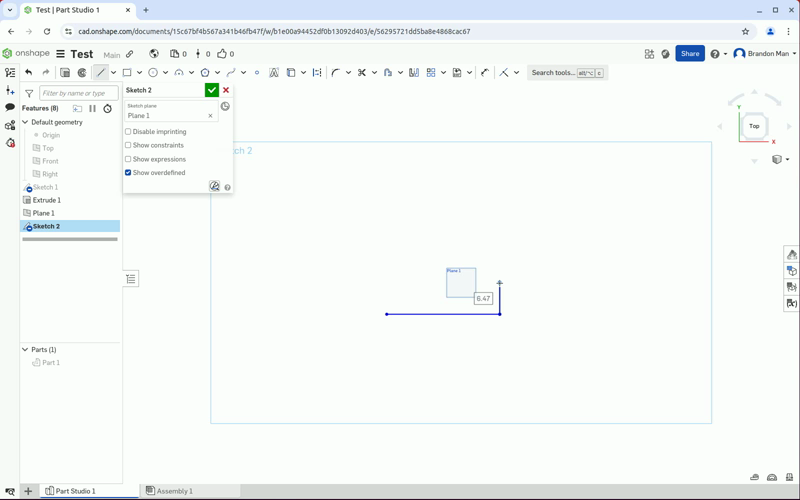
mouse_move(386, 282)
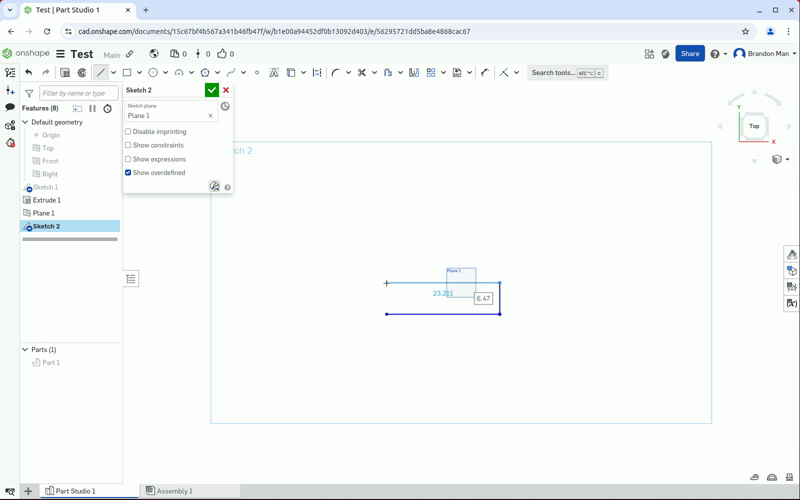
click(386, 282)
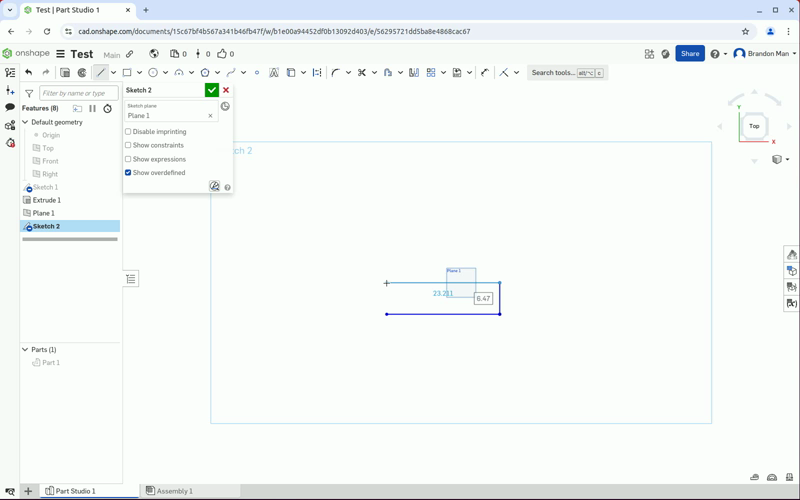
key_up(shift)
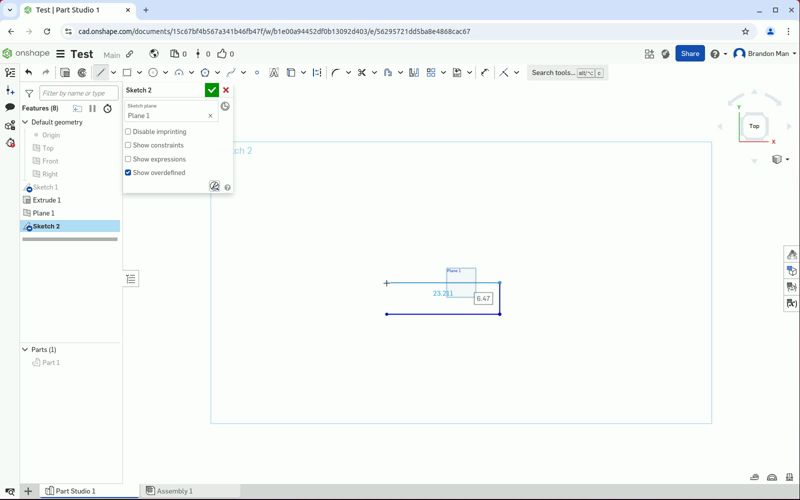
mouse_move(417, 282)
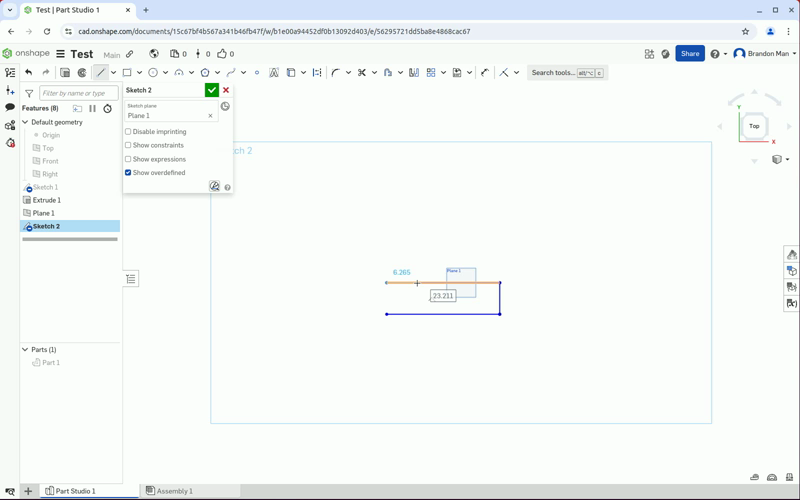
key_down(shift)
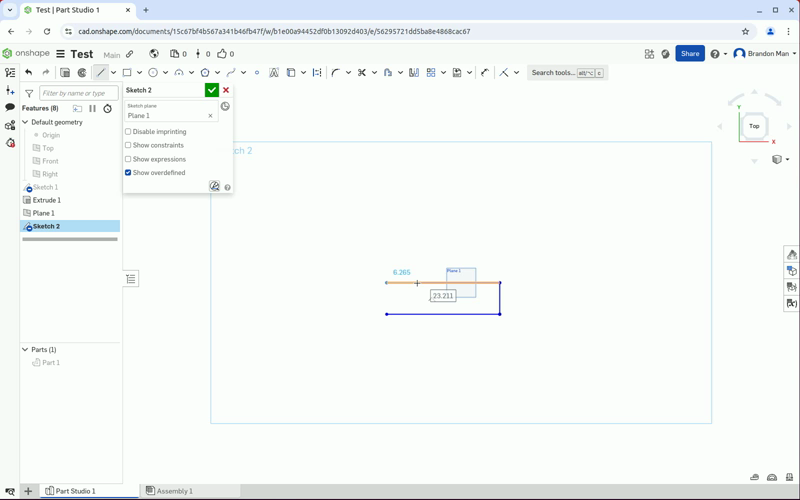
mouse_move(386, 314)
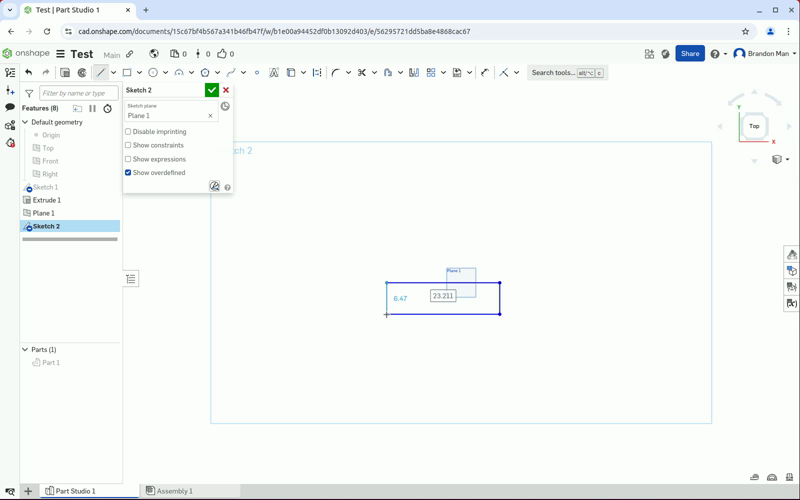
key_up(shift)
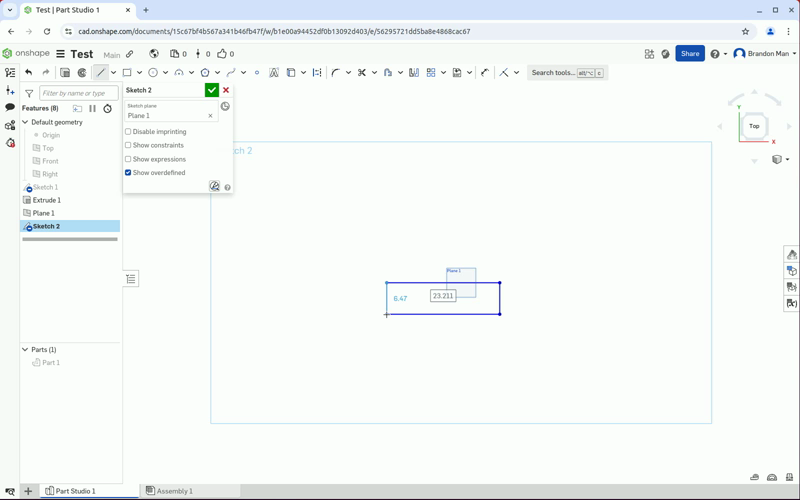
click(386, 314)
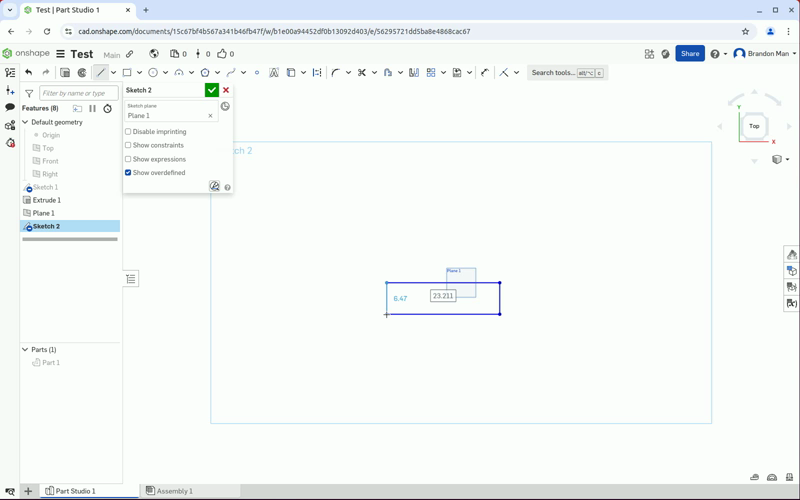
key(esc)
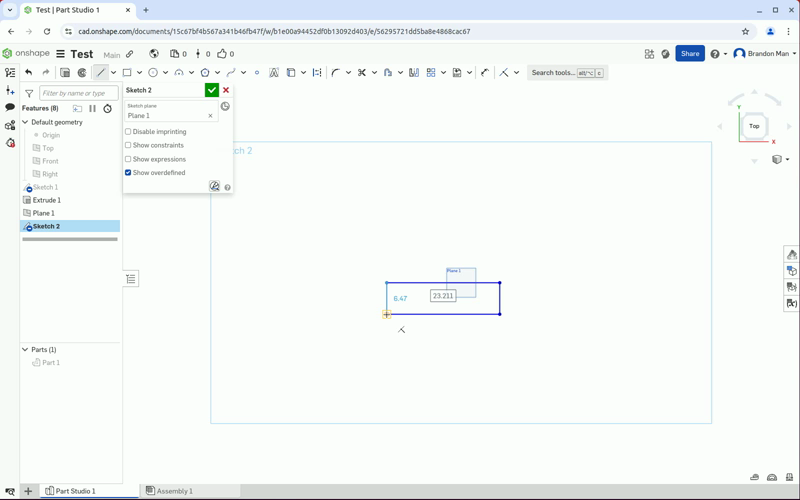
mouse_move(419, 287)
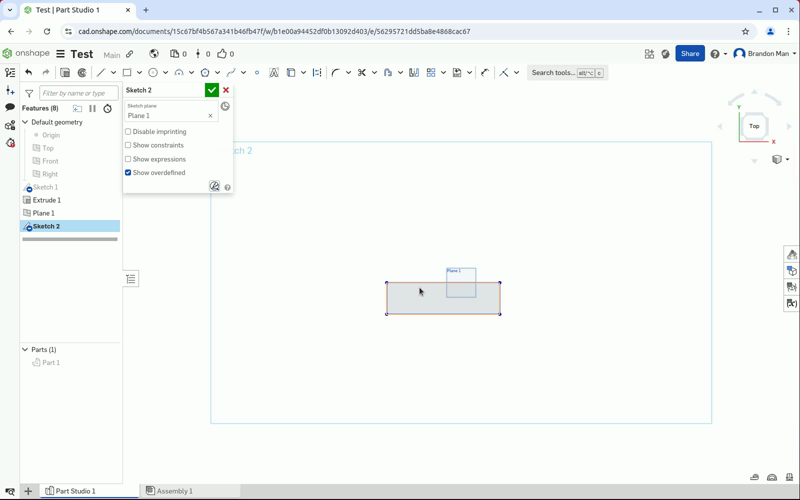
click(419, 287)
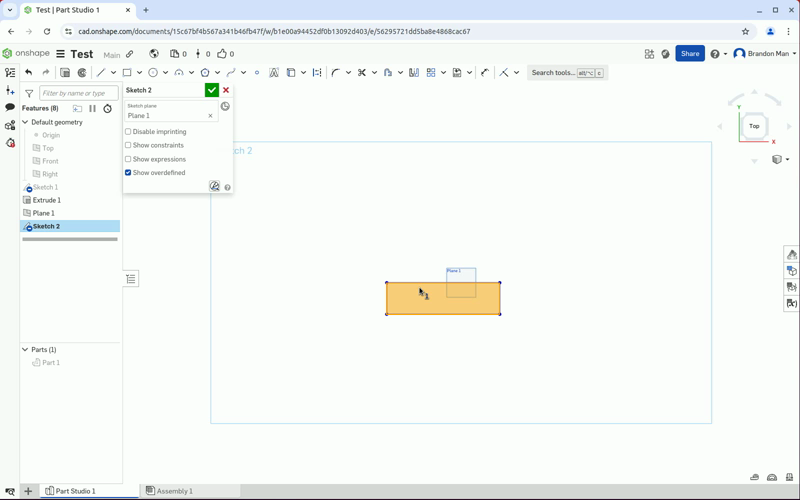
mouse_move(73, 352)
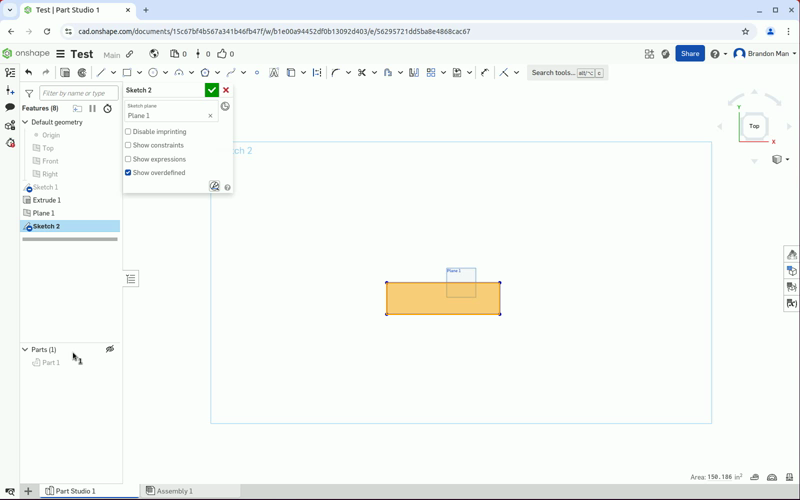
key(shift+y)
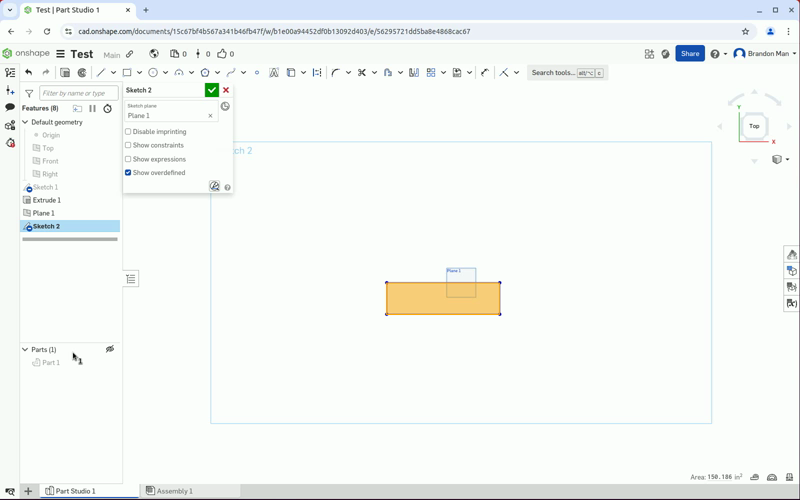
key(shift+e)
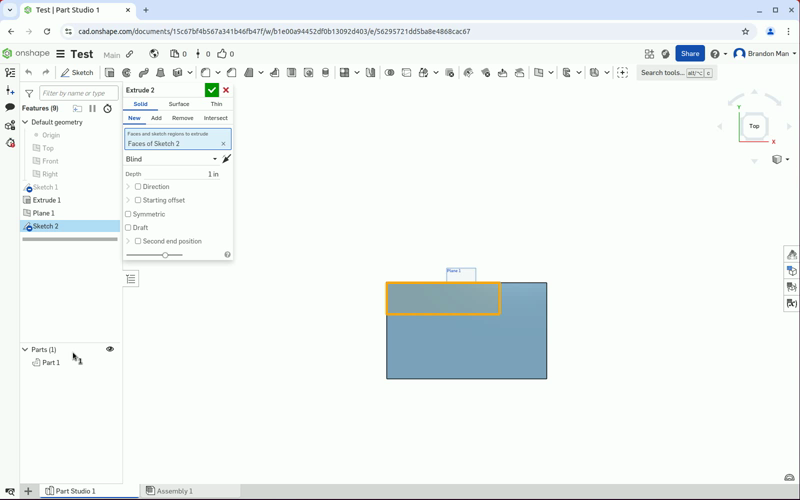
mouse_move(143, 106)
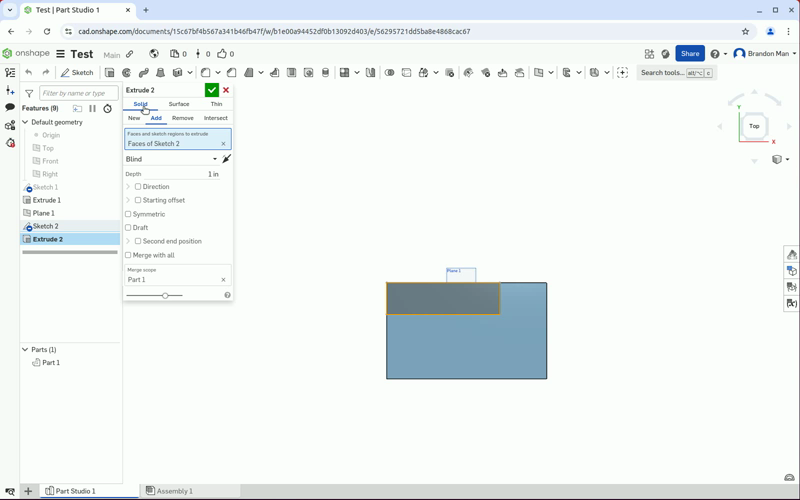
click(143, 106)
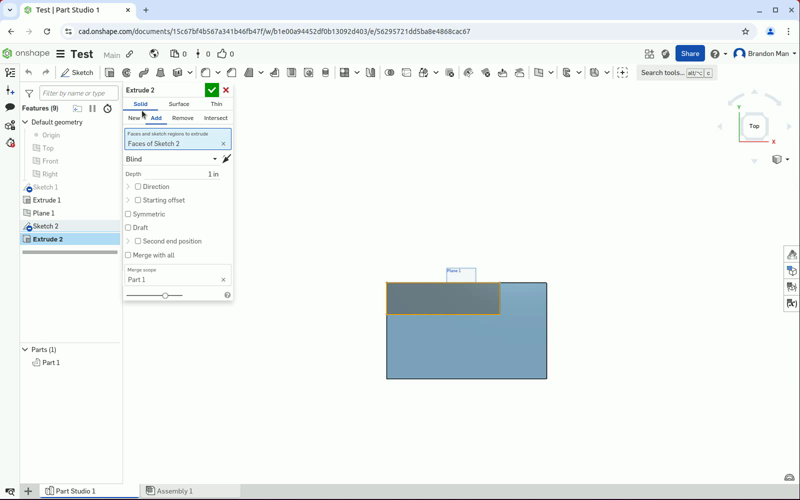
mouse_move(137, 120)
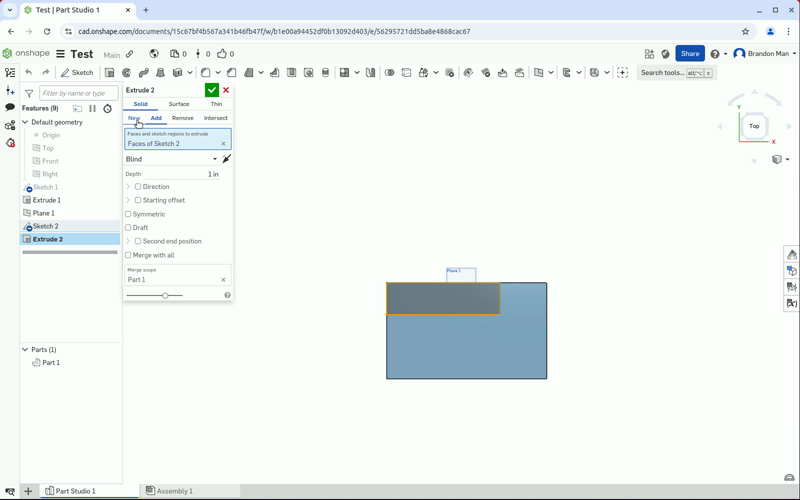
click(137, 120)
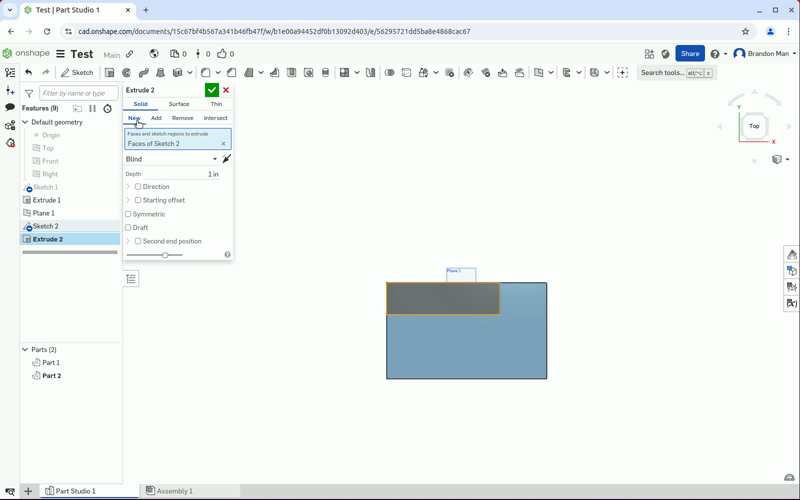
key(tab, 4)
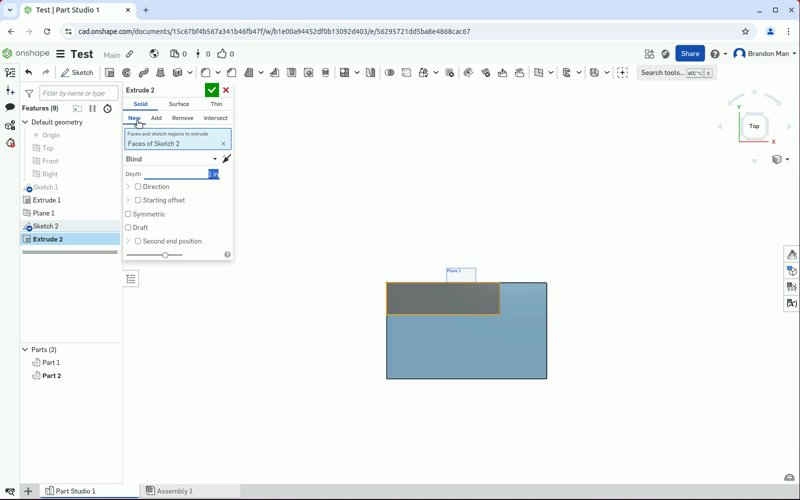
text(19.738)
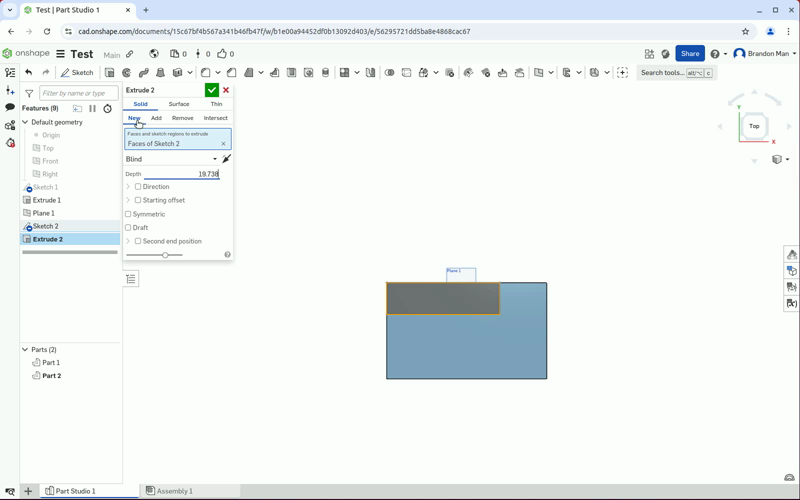
key(enter)
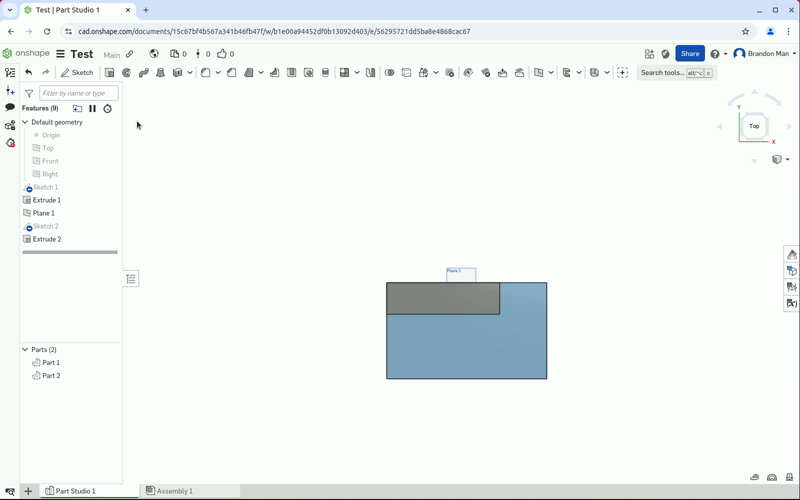
key(shift+h)
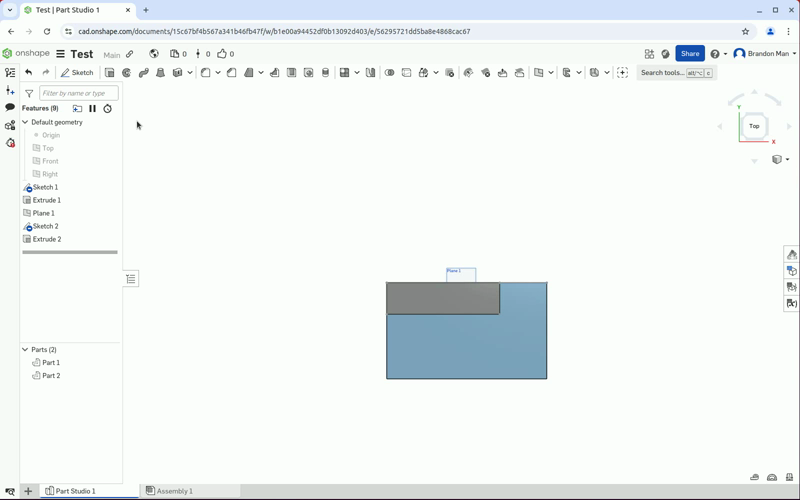
key(shift+h)
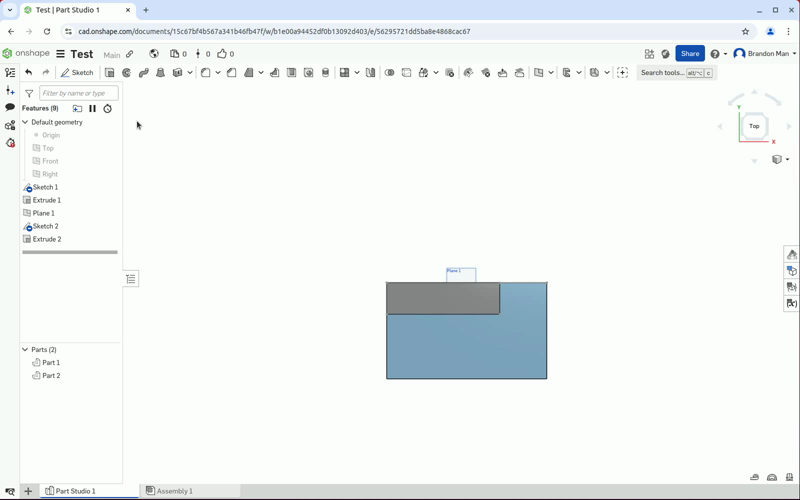
key(shift+7)
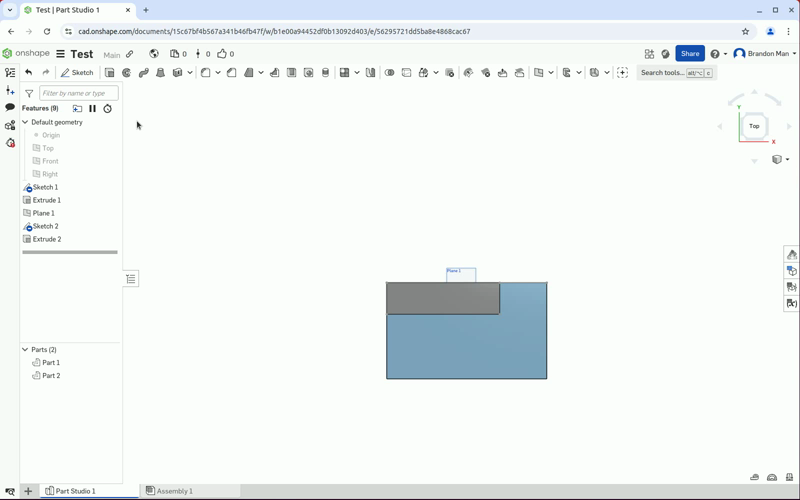
key(up, 3)
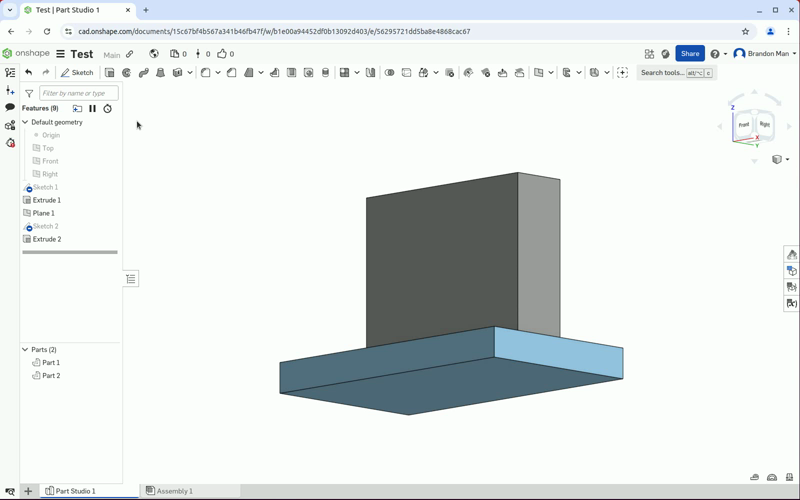
key(left, 3)
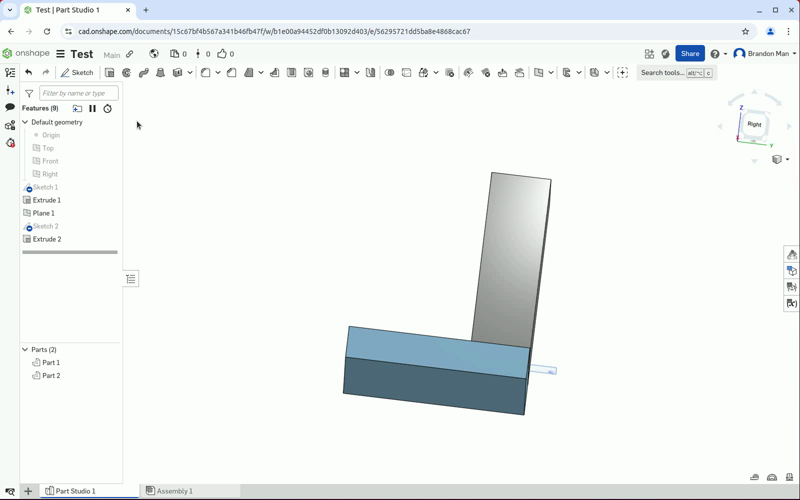
key(right, 3)
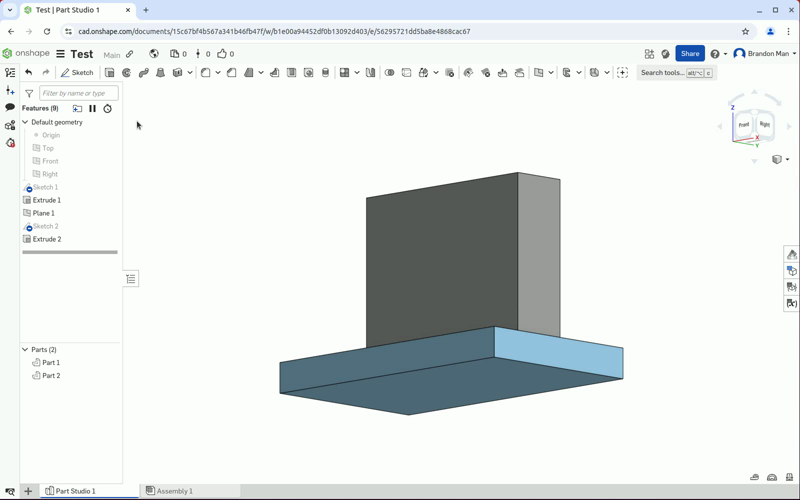
key(down, 3)
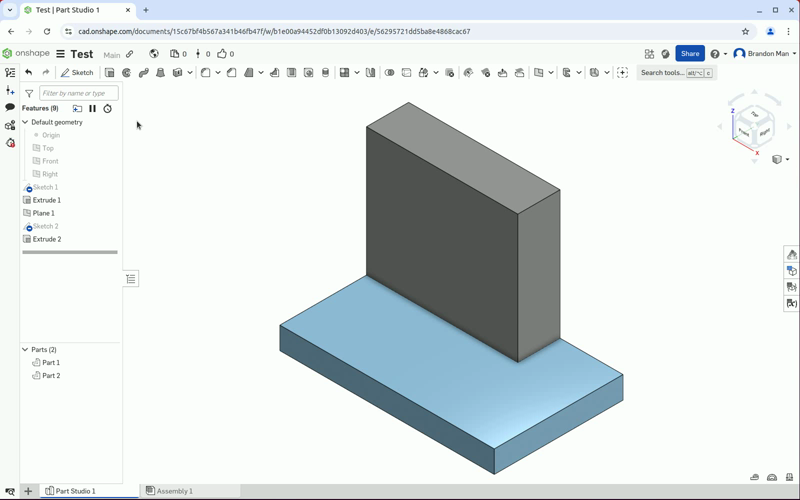
mouse_move(73, 189)
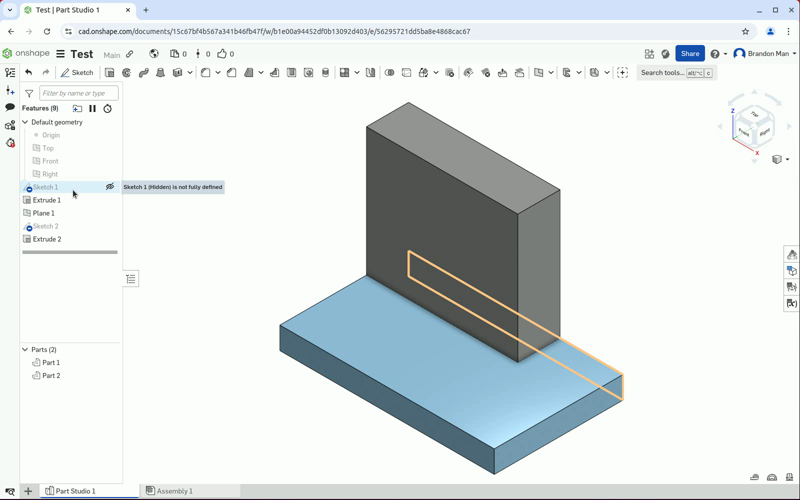
click(73, 189)